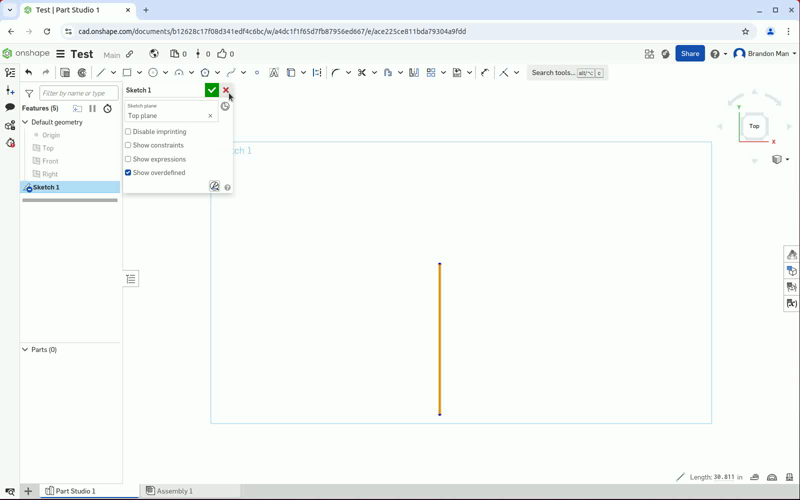
key(shift+h)
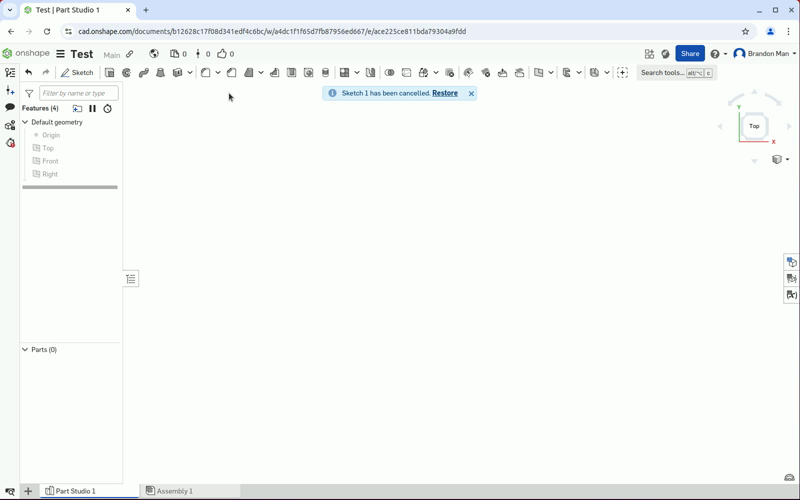
mouse_move(73, 352)
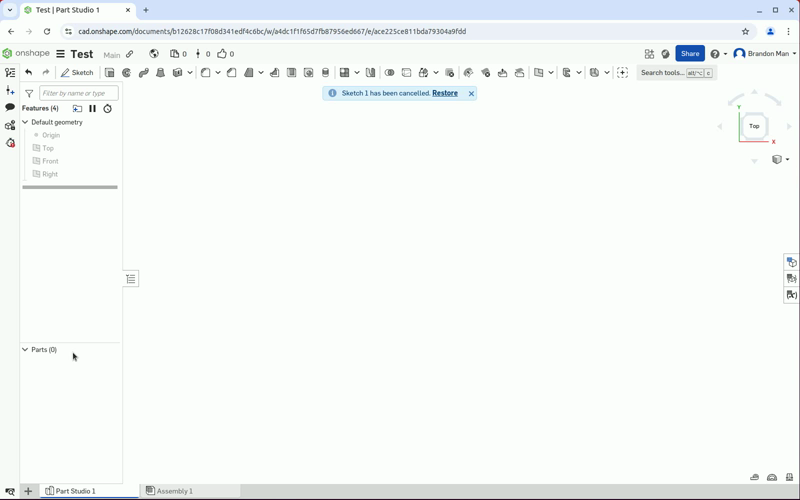
key(y)
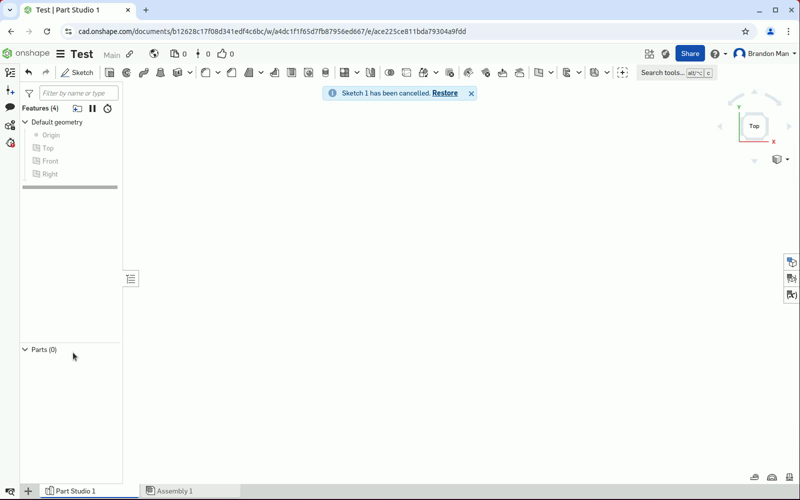
key(shift+p)
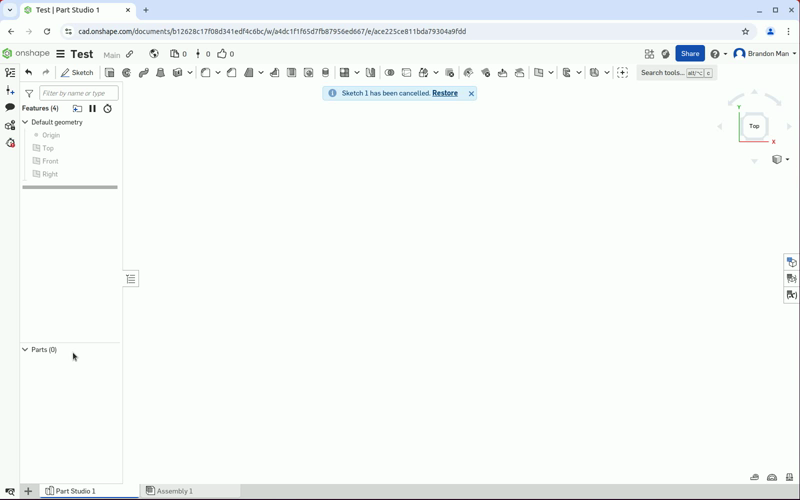
key(space)
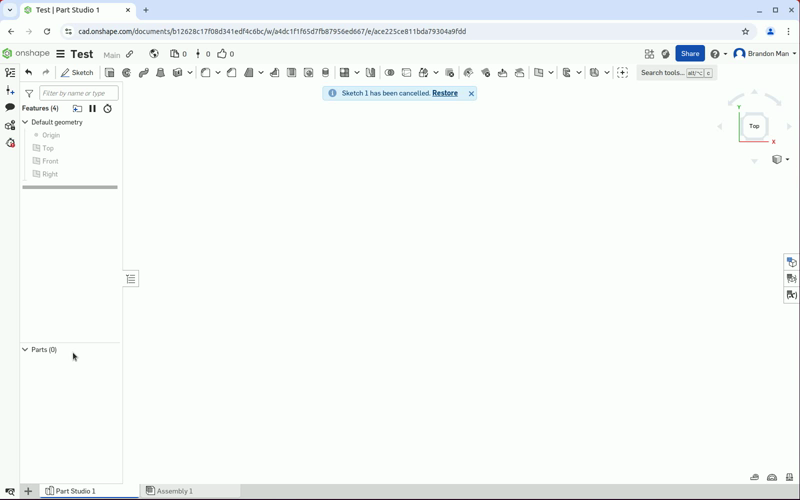
key_down(shift)
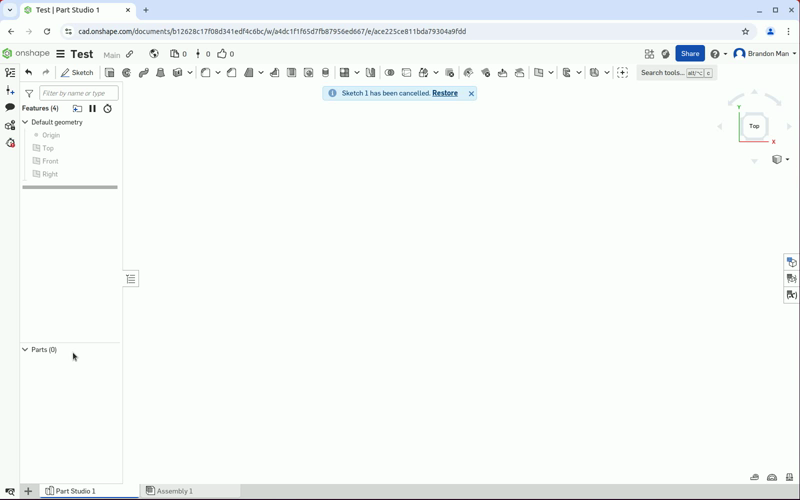
key(up)
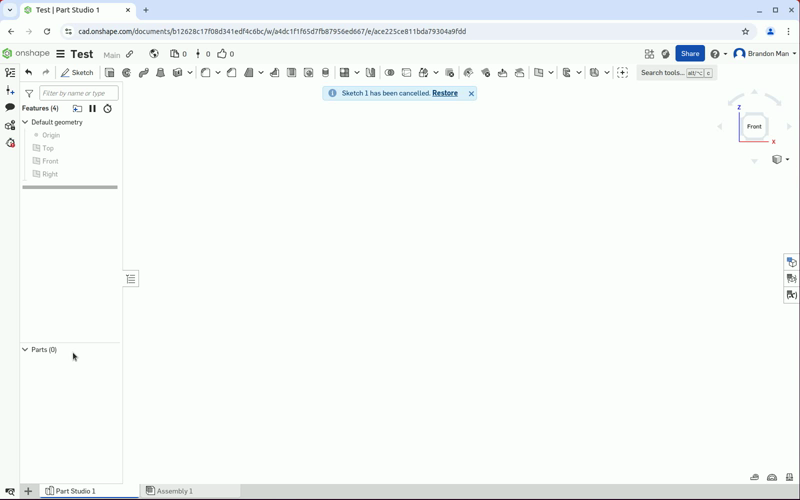
key_up(shift)
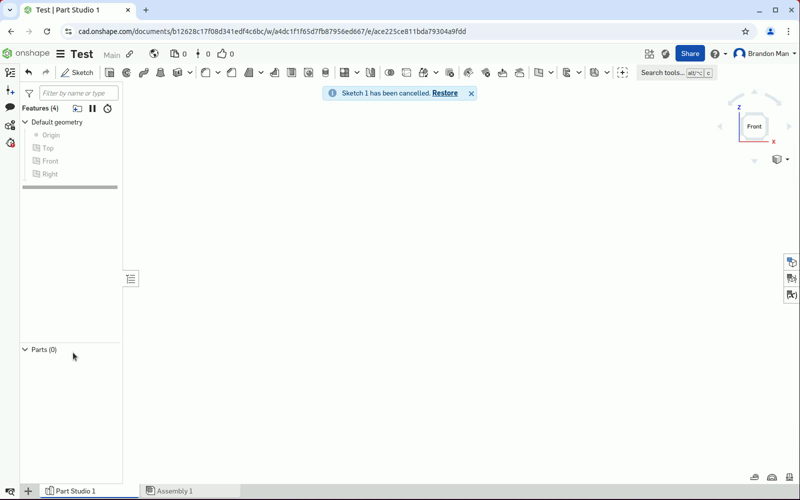
mouse_move(73, 352)
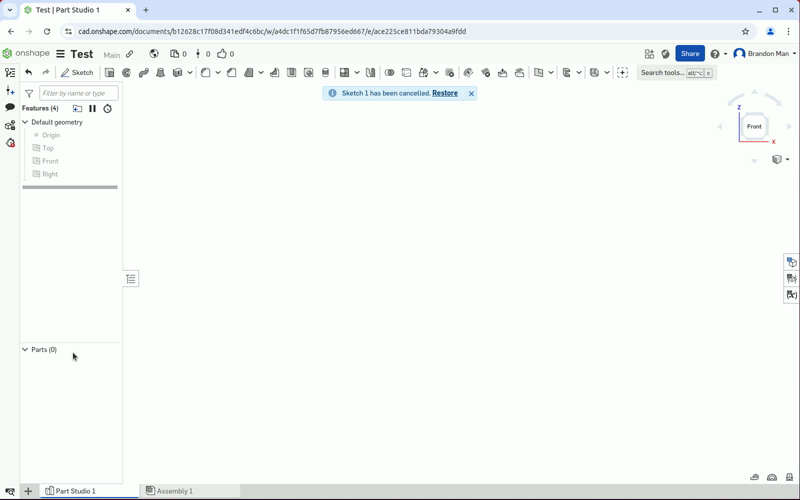
key(shift+y)
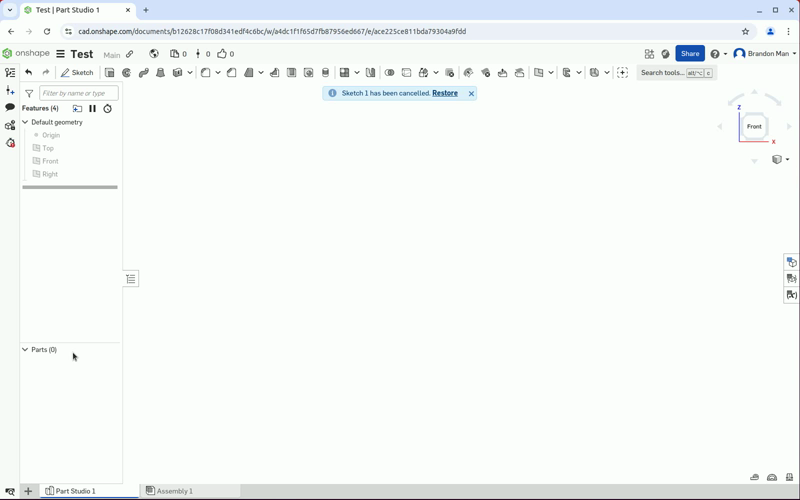
key(shift+s)
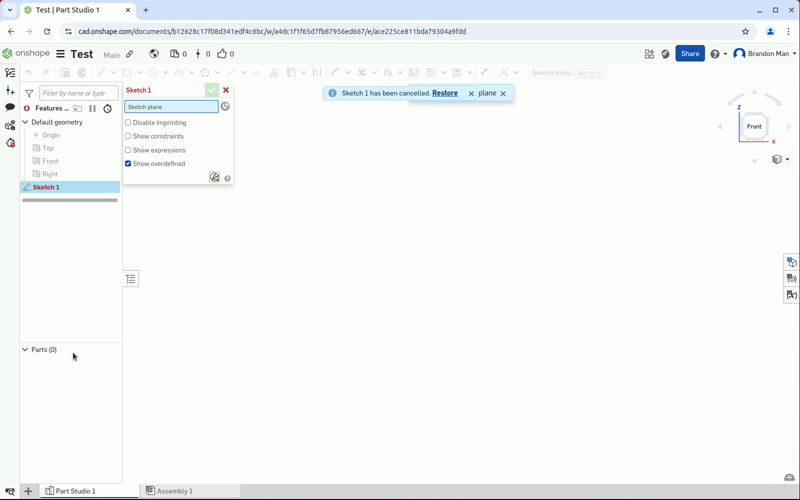
mouse_move(73, 163)
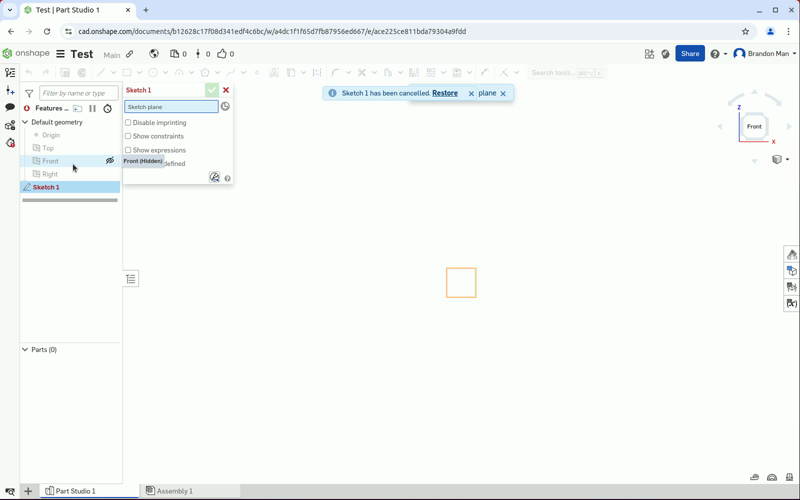
click(73, 163)
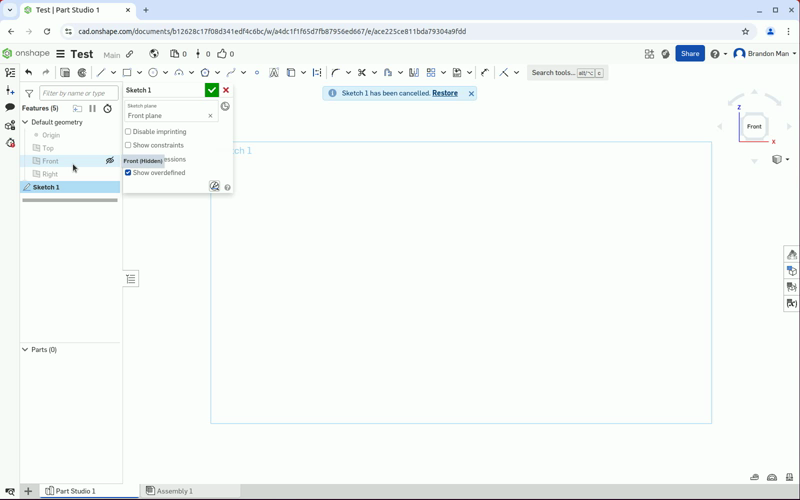
mouse_move(73, 352)
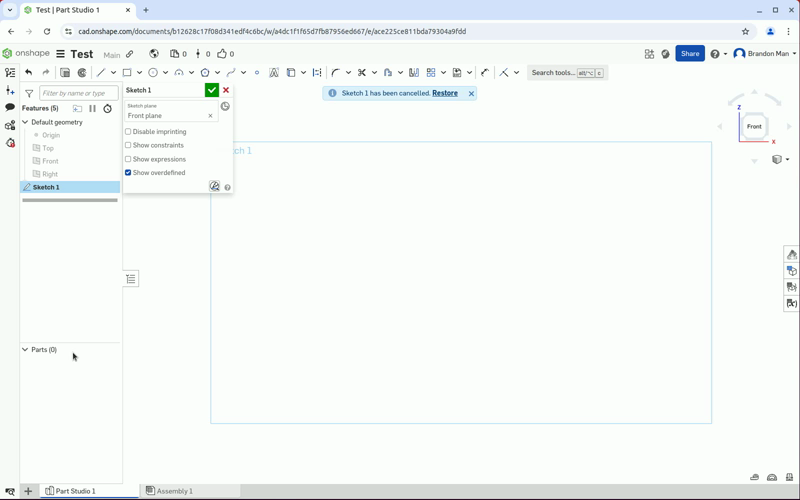
key(y)
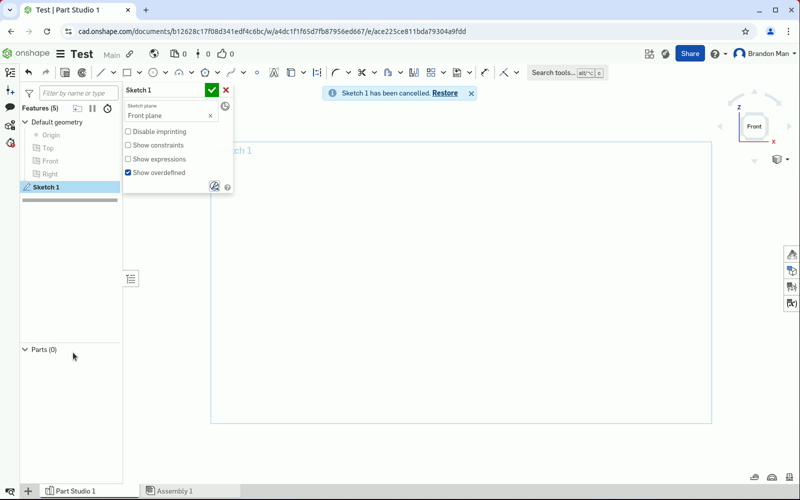
key(l)
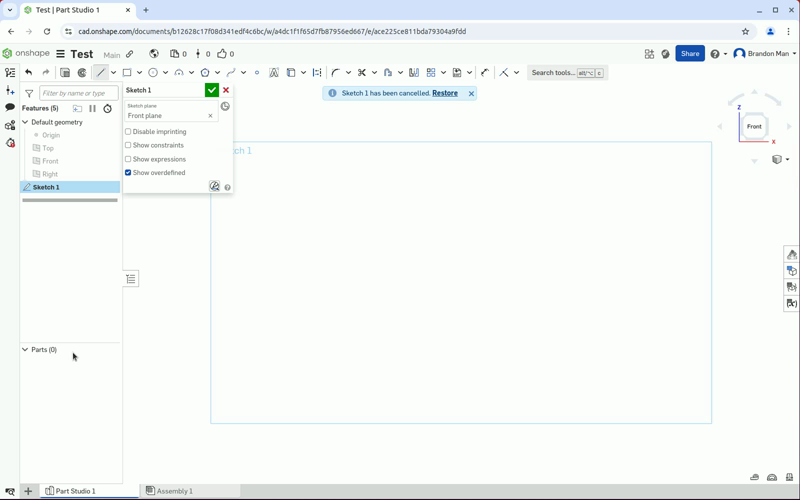
key_down(shift)
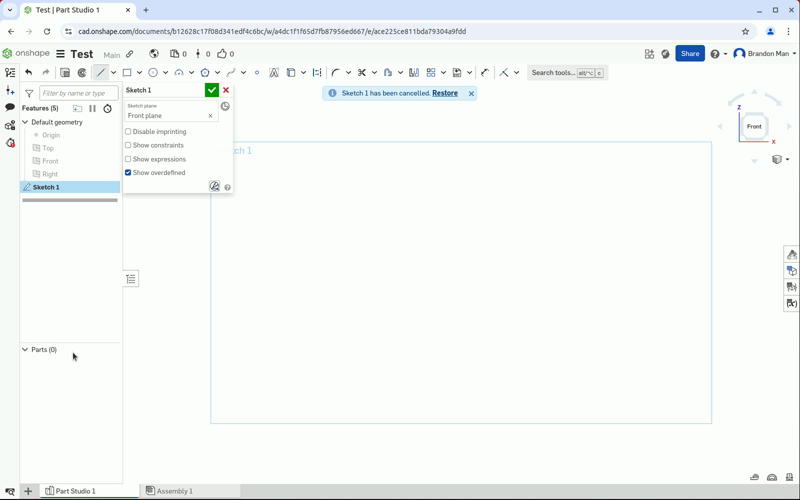
mouse_move(460, 282)
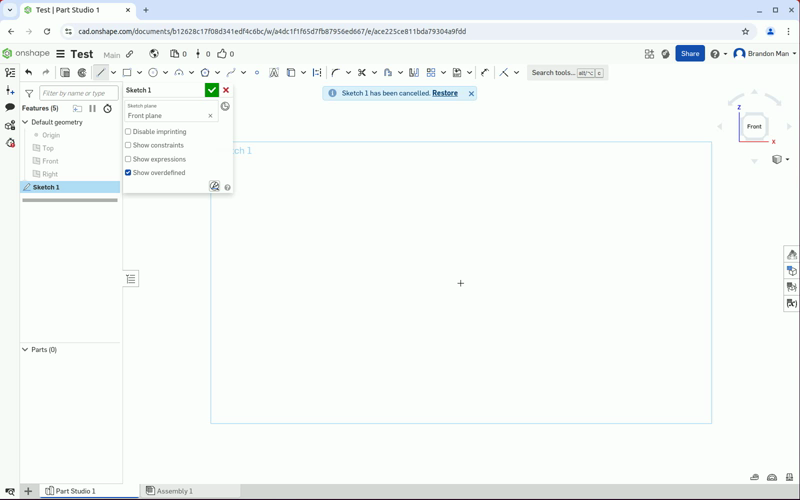
click(460, 282)
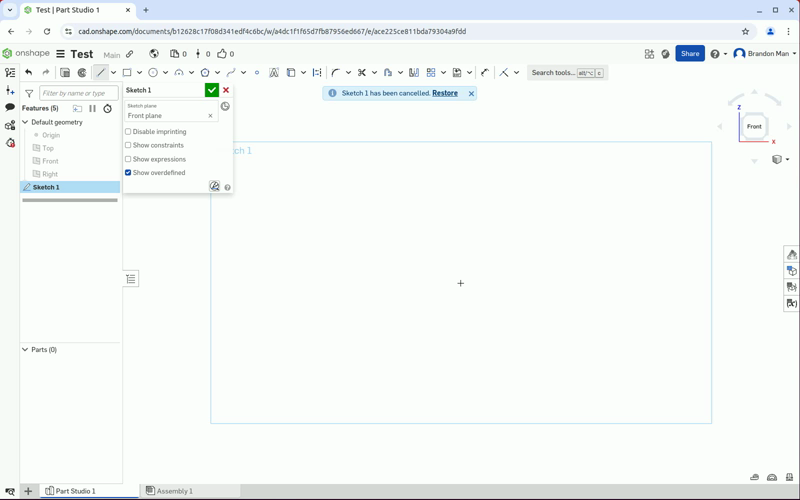
key_up(shift)
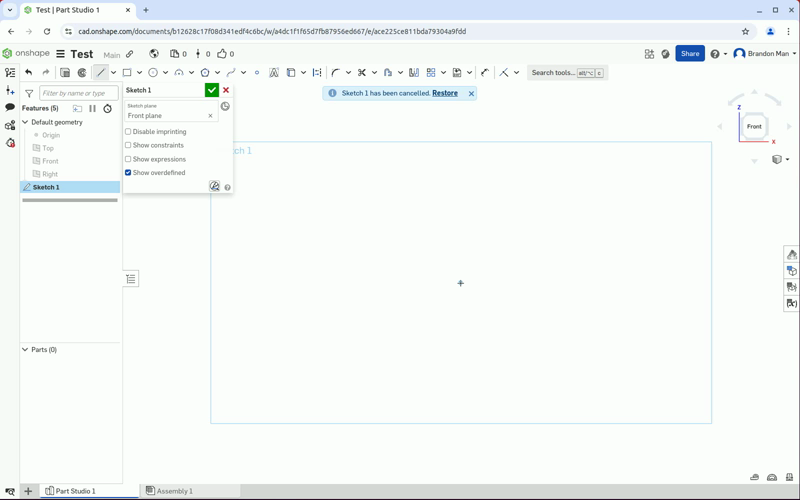
key_down(shift)
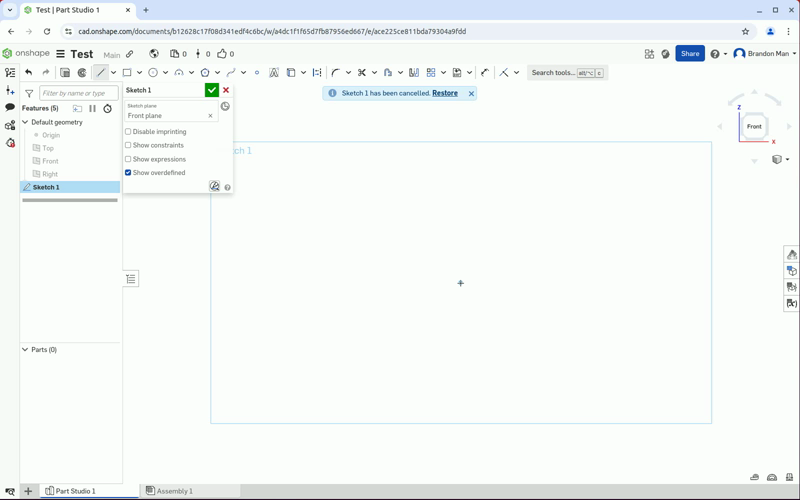
mouse_move(573, 282)
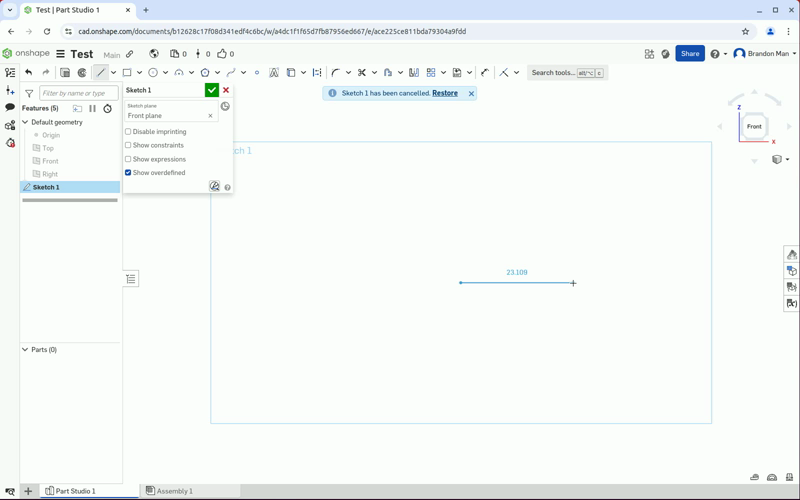
click(573, 282)
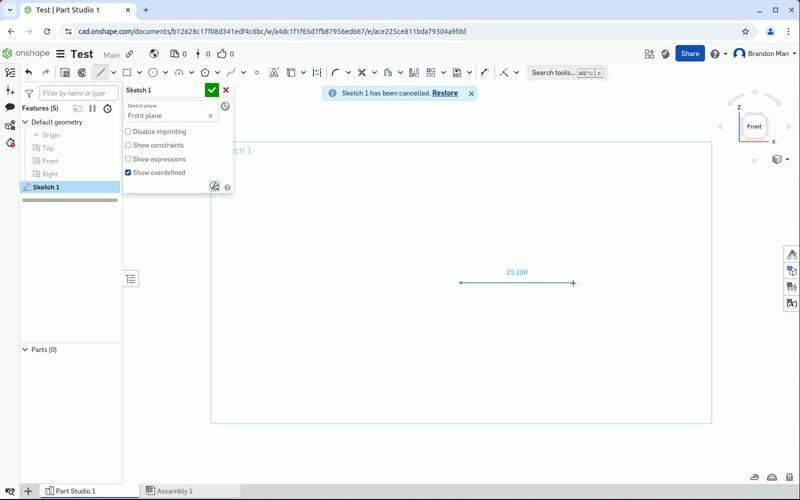
key_up(shift)
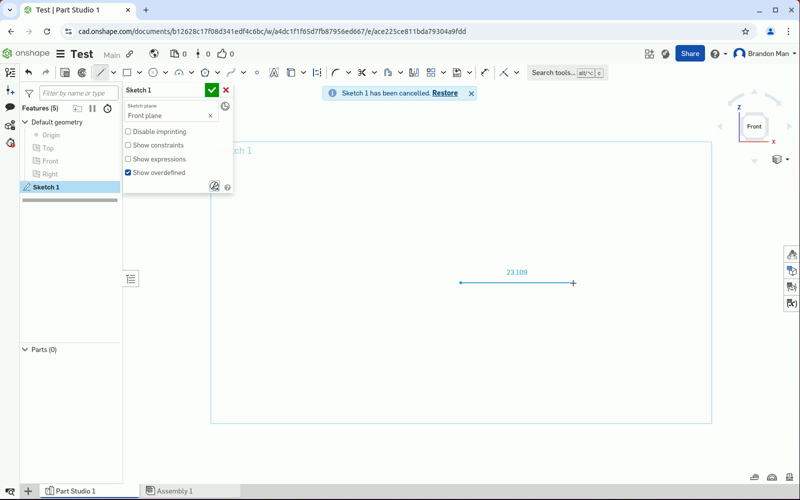
key_down(shift)
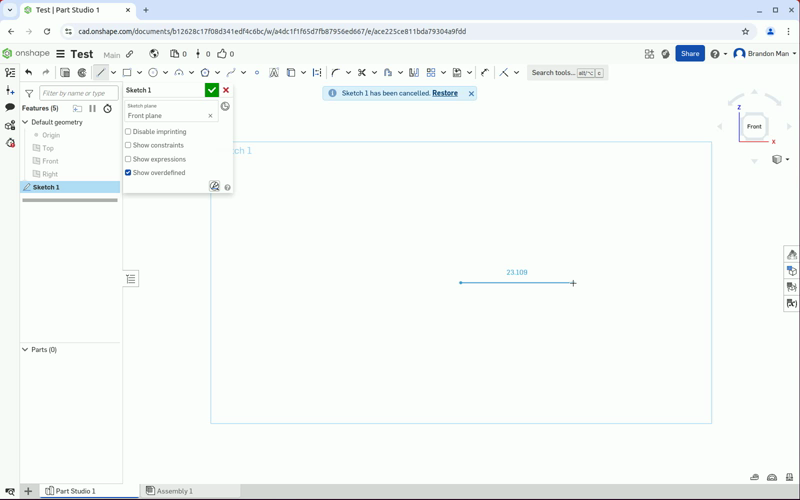
mouse_move(589, 282)
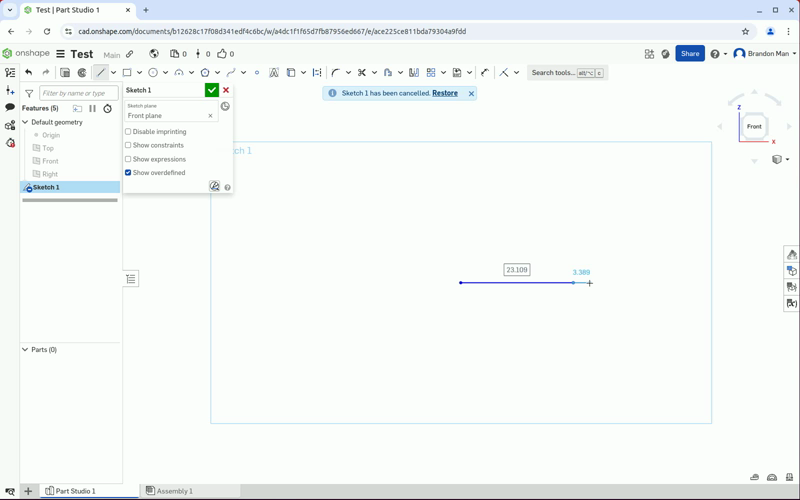
mouse_move(559, 268)
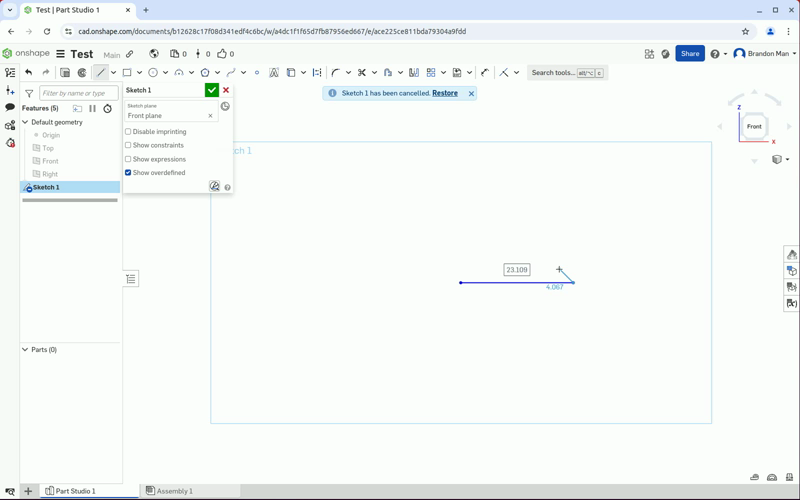
click(559, 268)
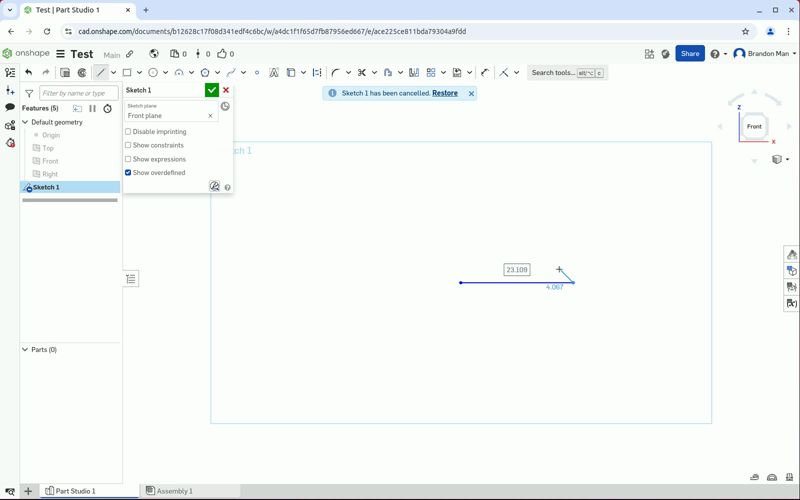
key_up(shift)
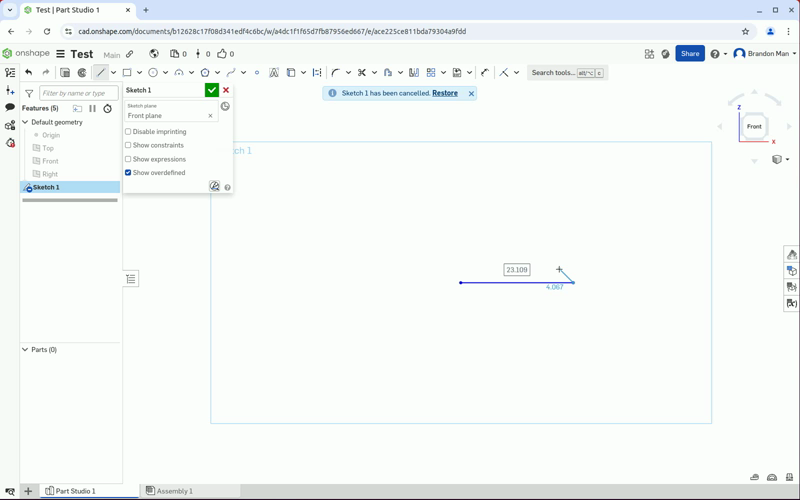
key_down(shift)
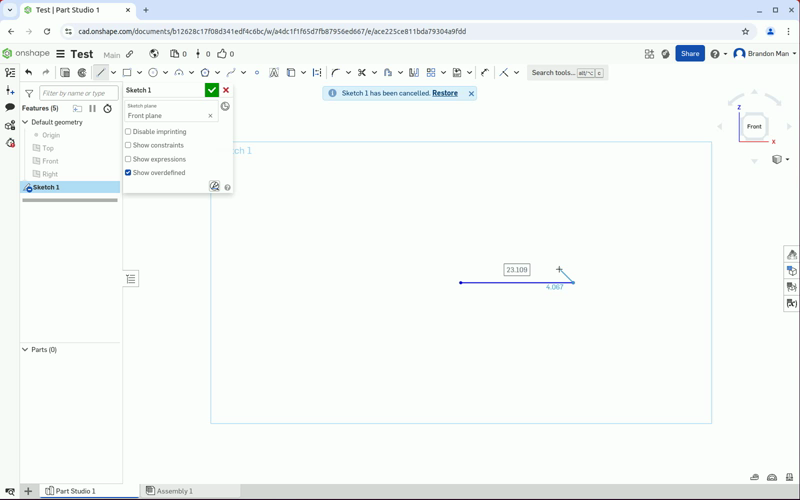
mouse_move(589, 268)
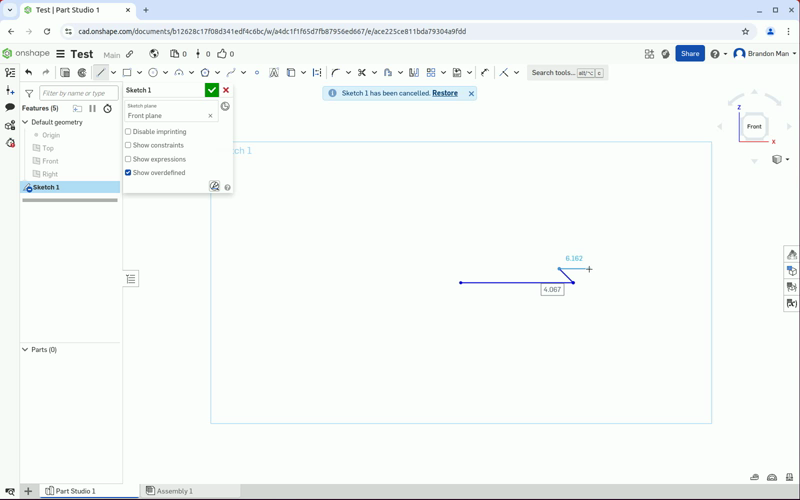
mouse_move(544, 268)
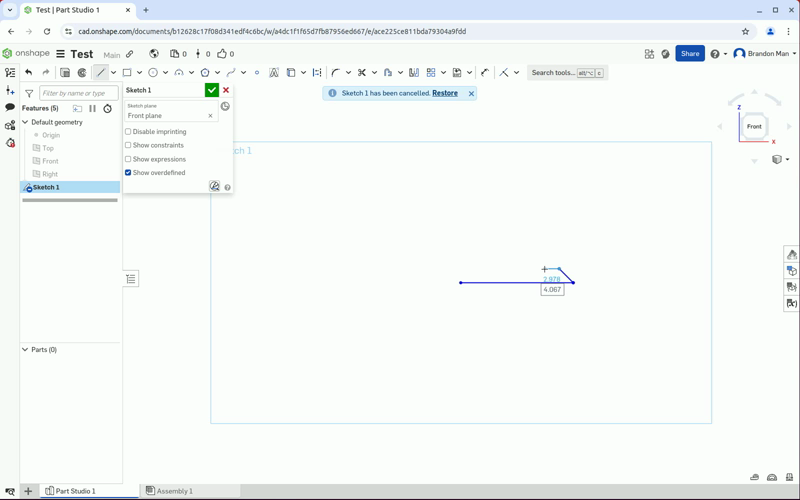
click(544, 268)
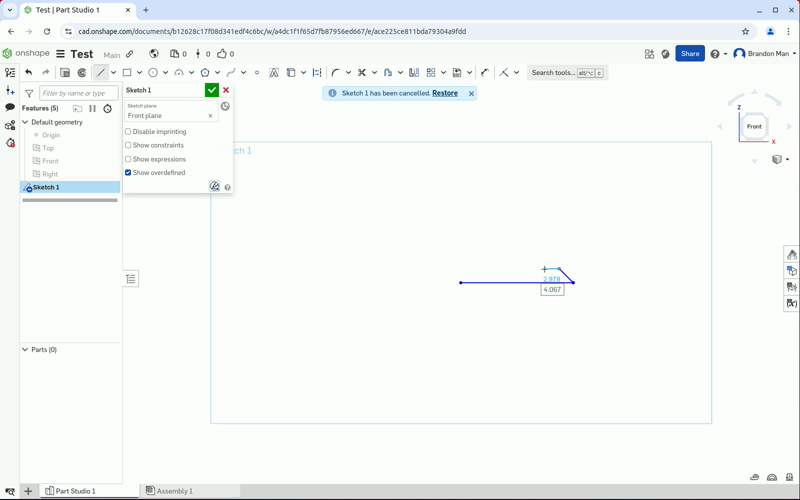
key_up(shift)
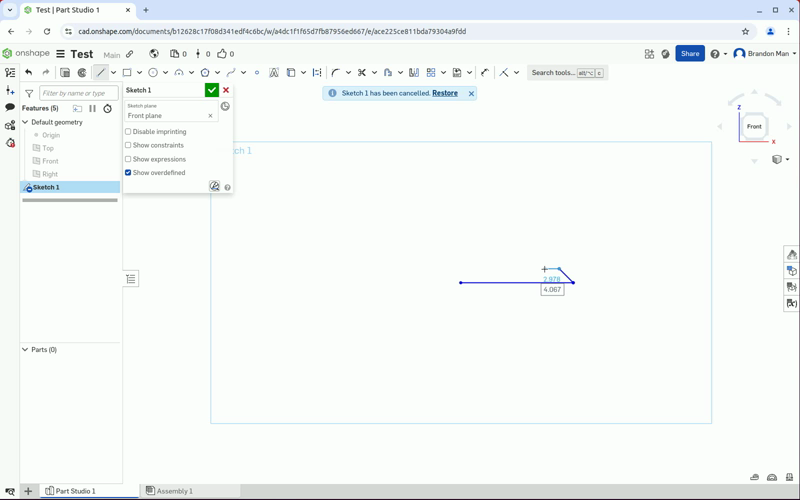
key_down(shift)
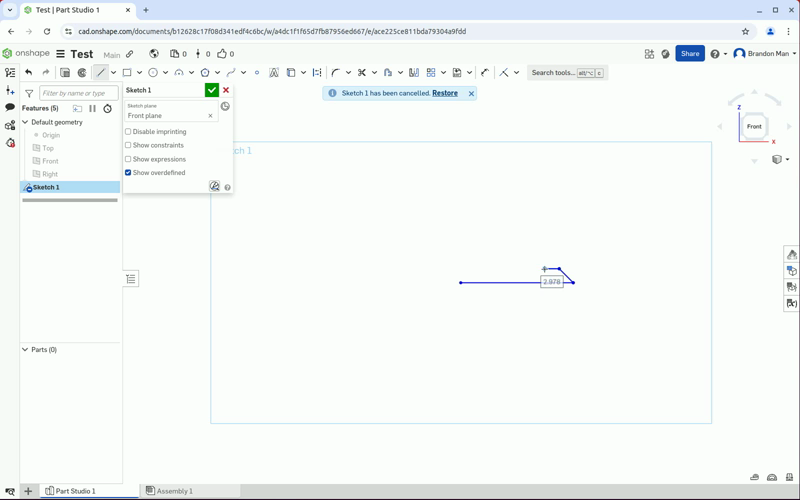
mouse_move(574, 268)
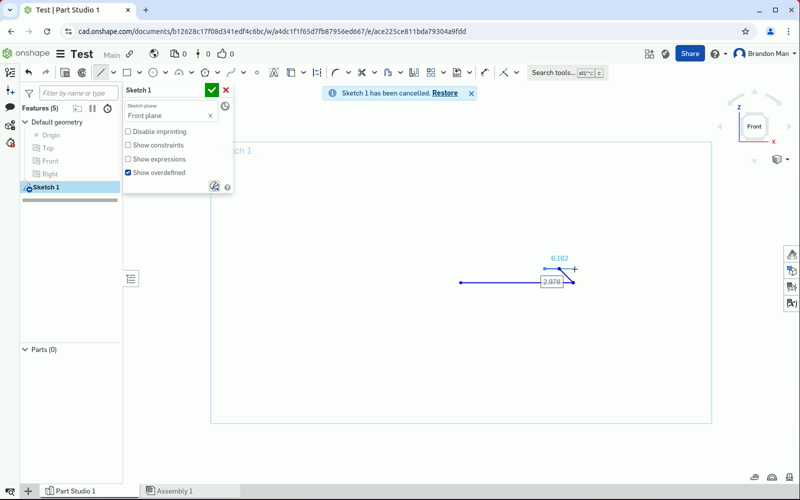
mouse_move(544, 226)
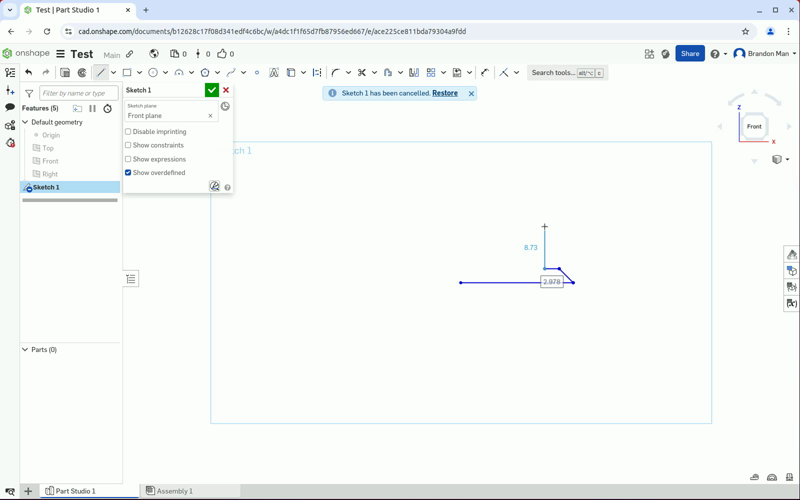
click(544, 226)
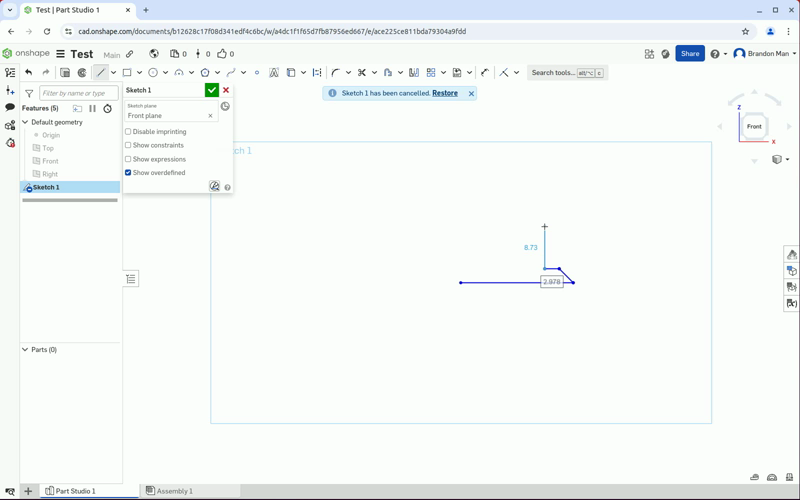
key_up(shift)
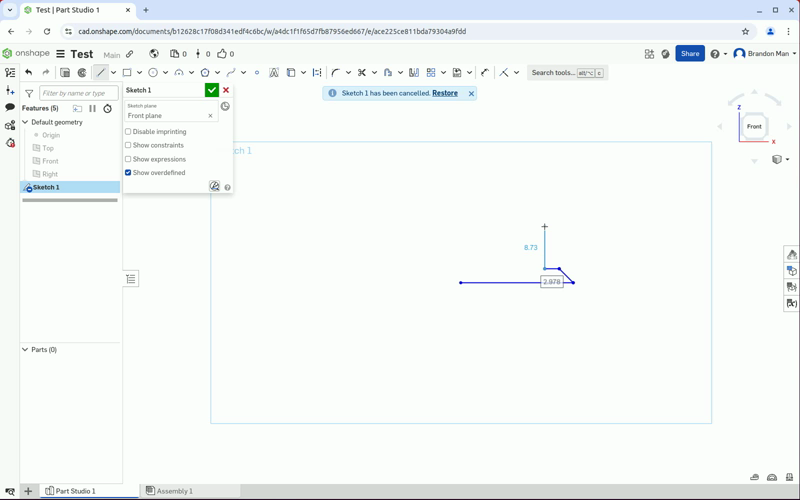
key_down(shift)
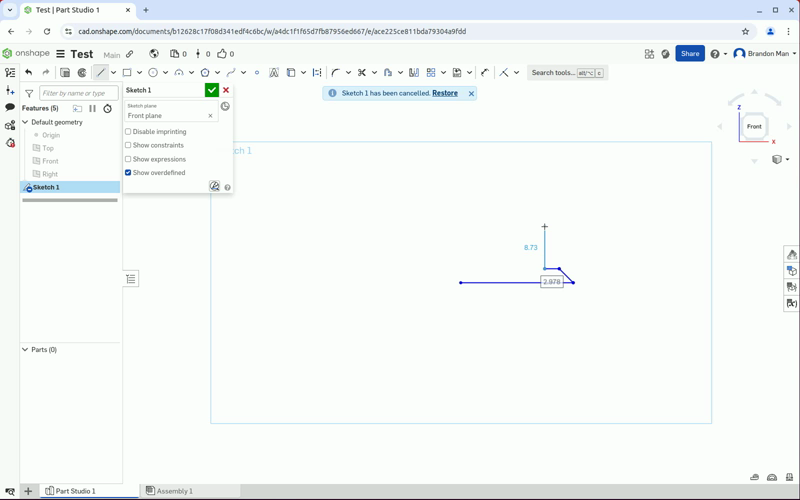
mouse_move(574, 226)
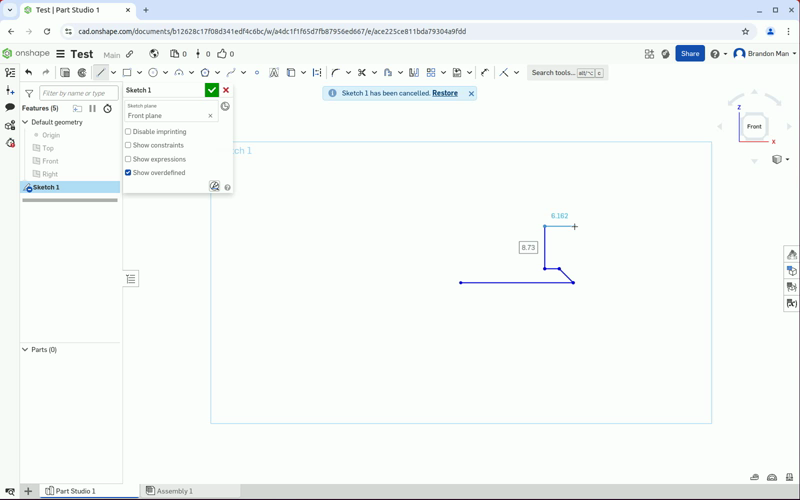
mouse_move(489, 226)
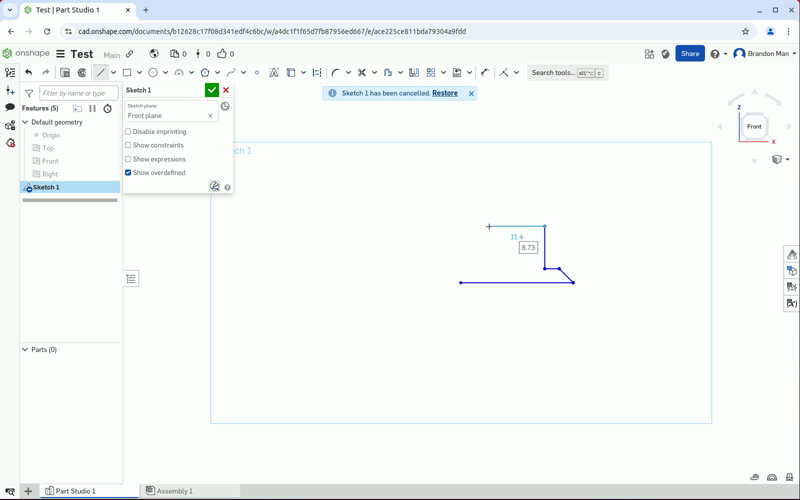
click(489, 226)
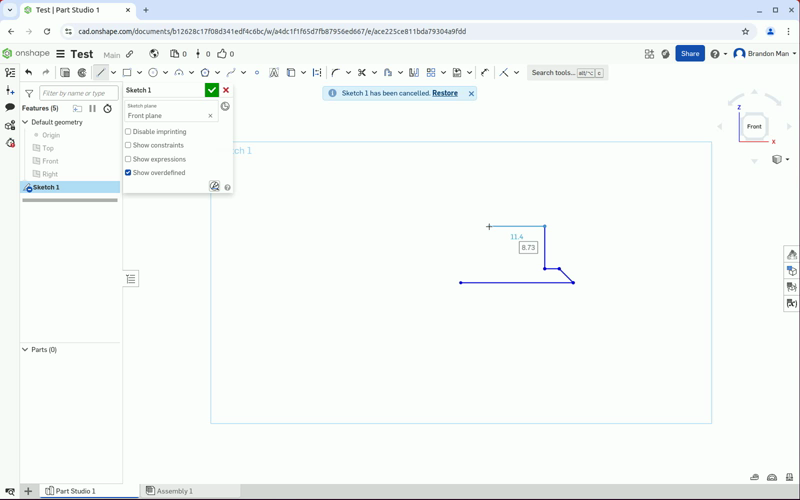
key_up(shift)
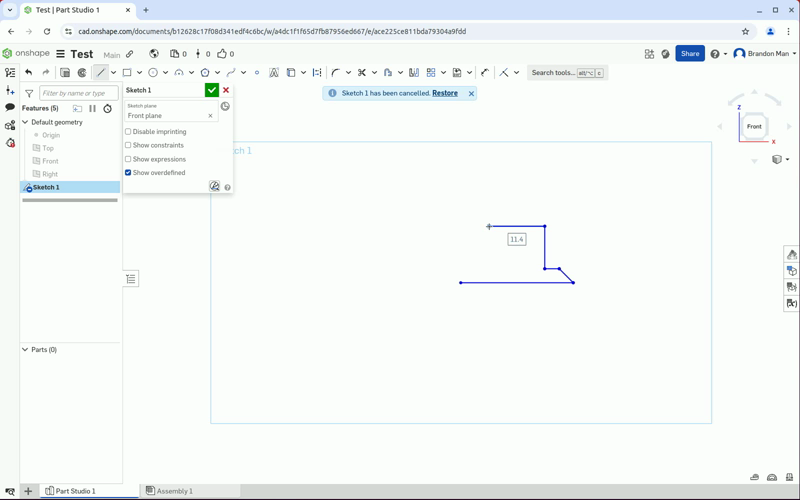
key_down(shift)
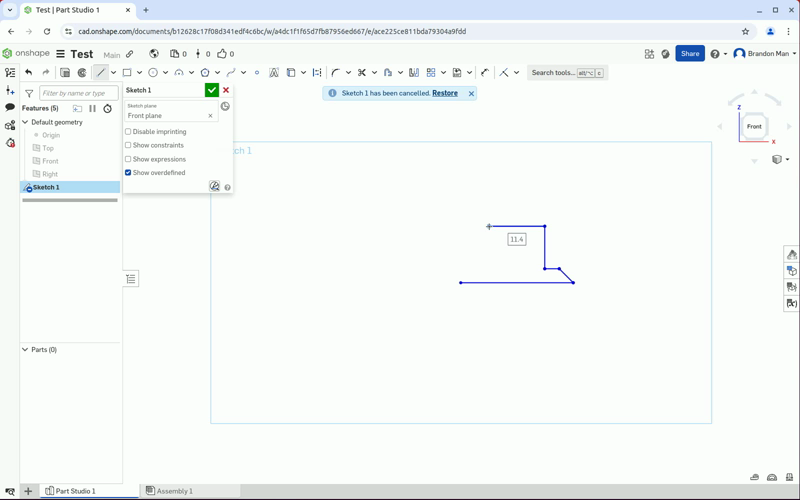
mouse_move(519, 226)
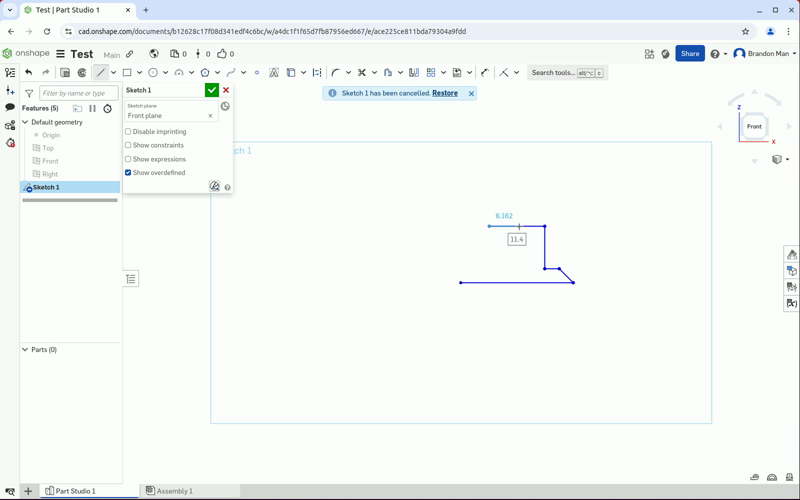
mouse_move(489, 268)
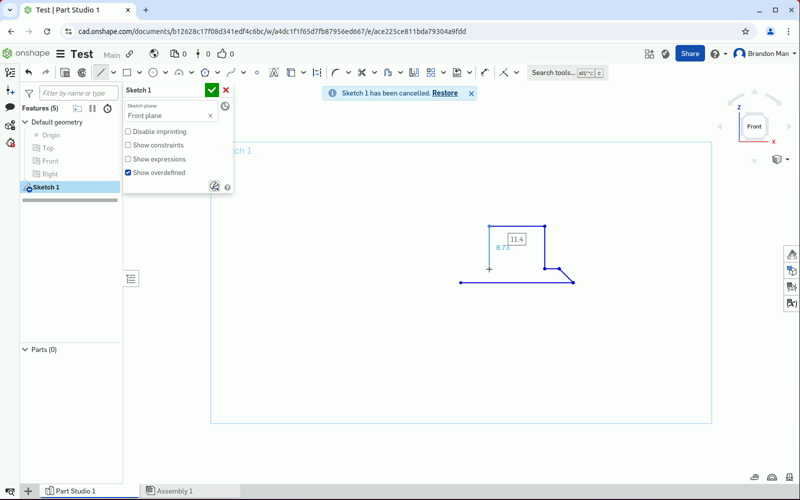
click(489, 268)
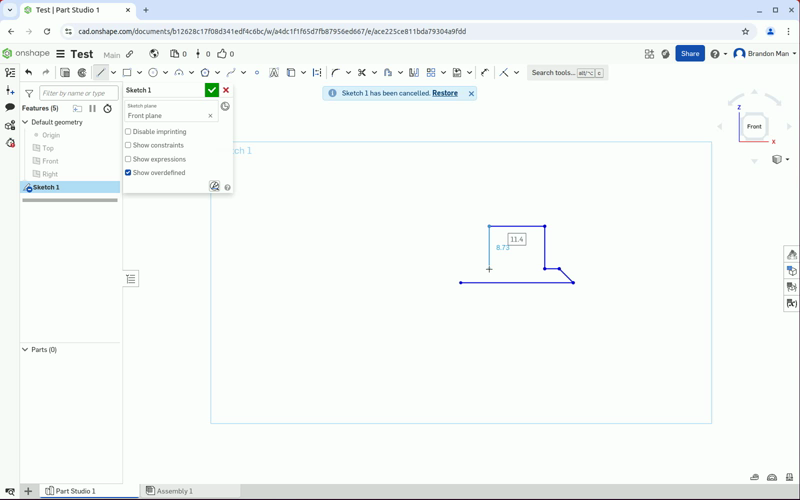
key_up(shift)
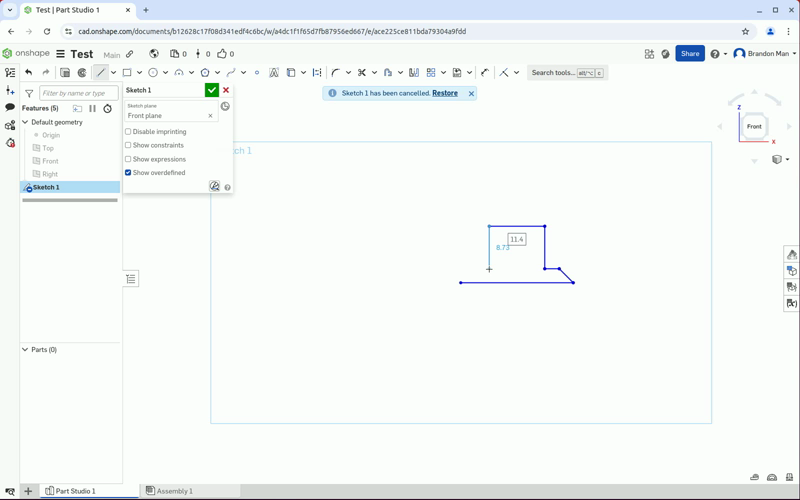
key_down(shift)
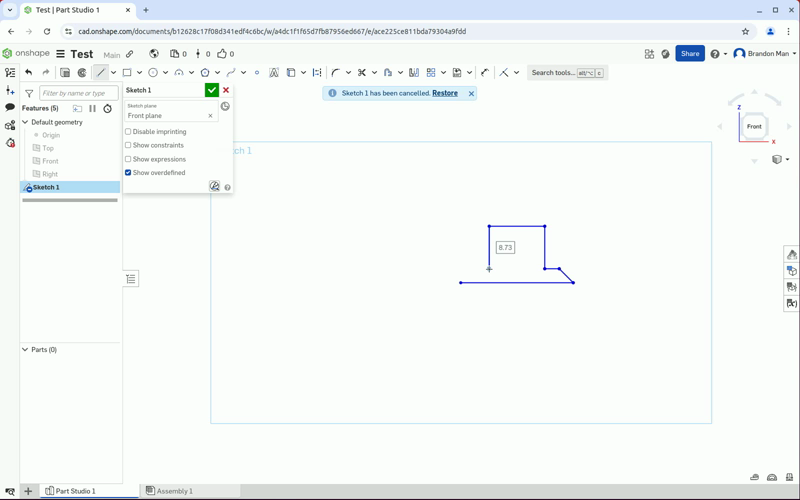
mouse_move(519, 268)
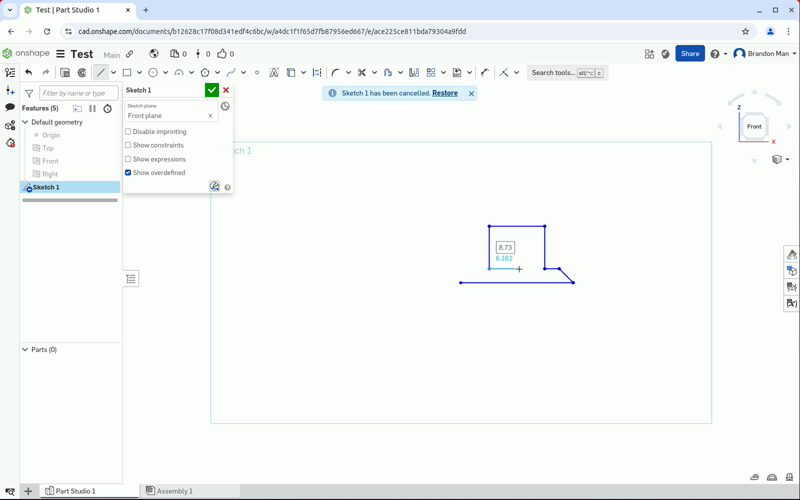
mouse_move(474, 268)
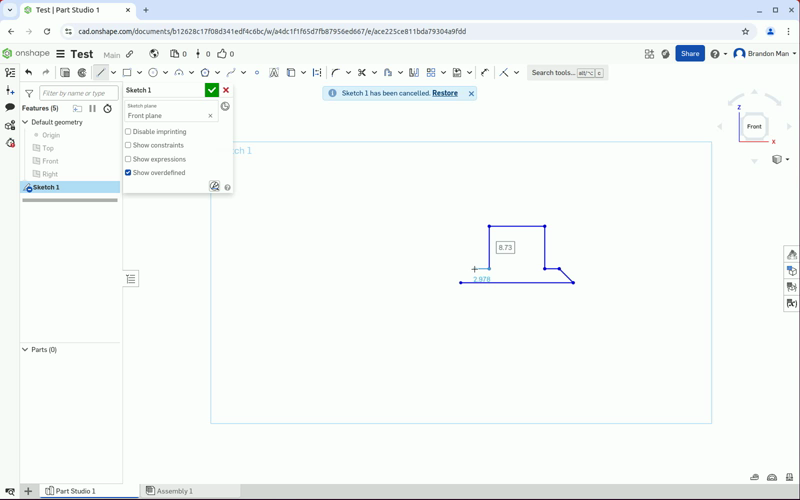
click(474, 268)
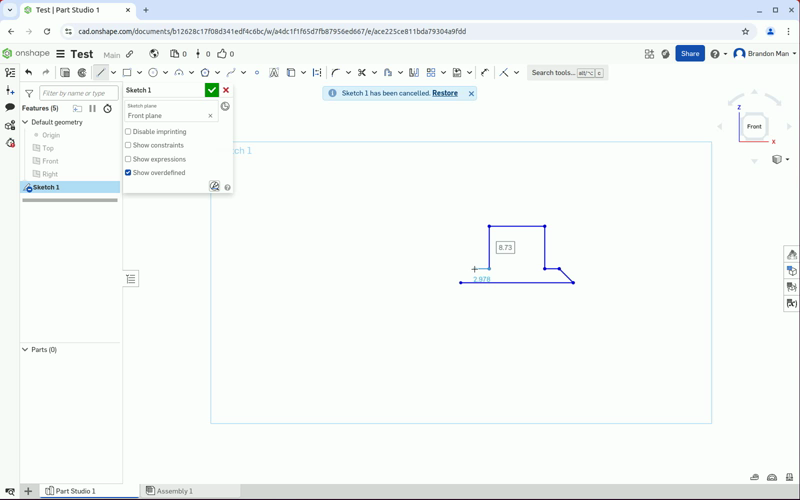
key_up(shift)
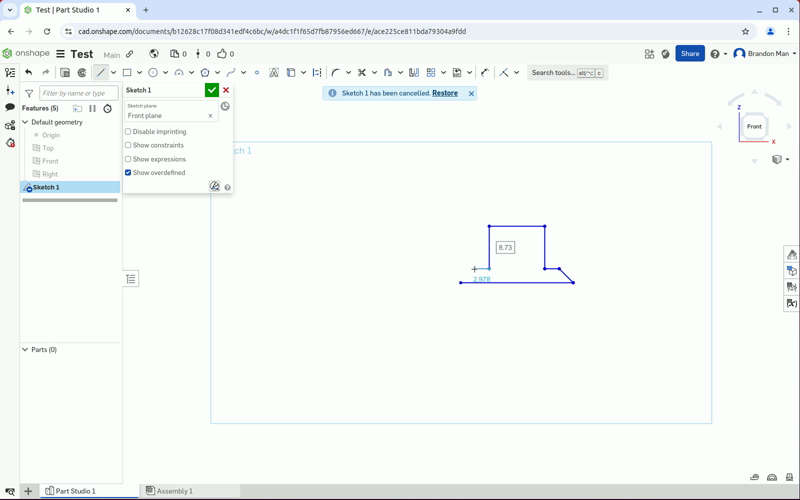
mouse_move(504, 268)
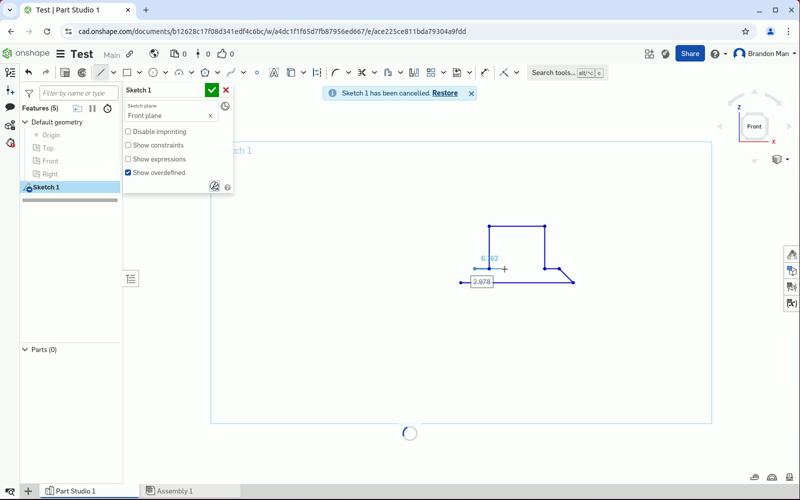
key_down(shift)
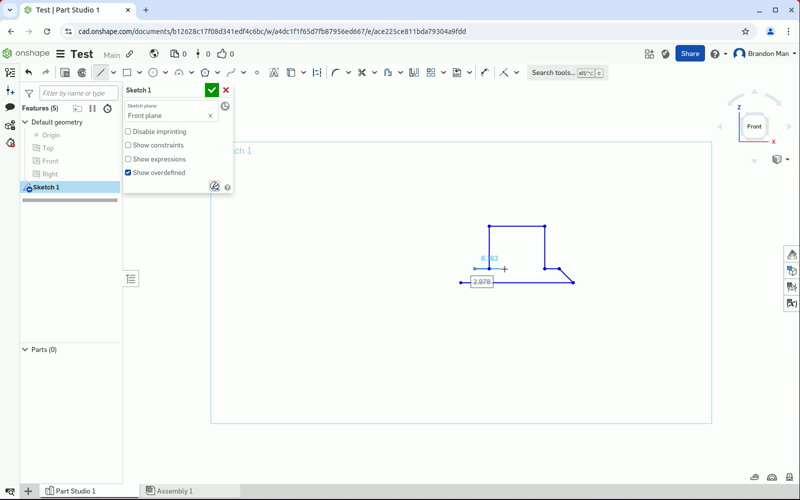
mouse_move(460, 282)
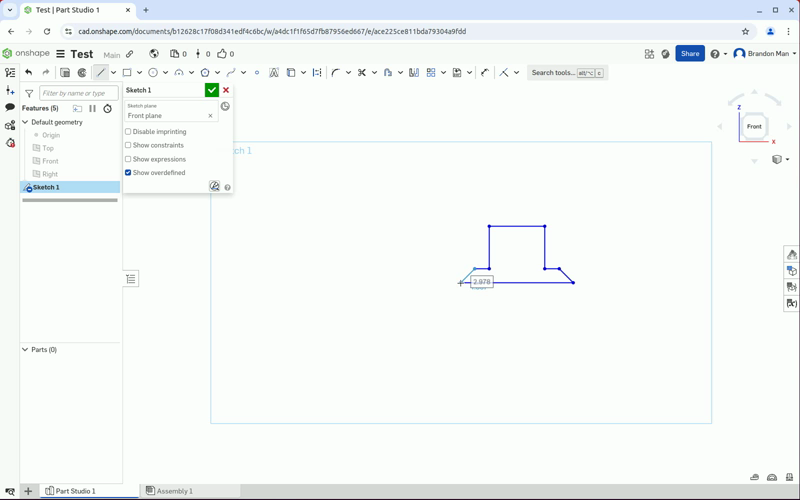
key_up(shift)
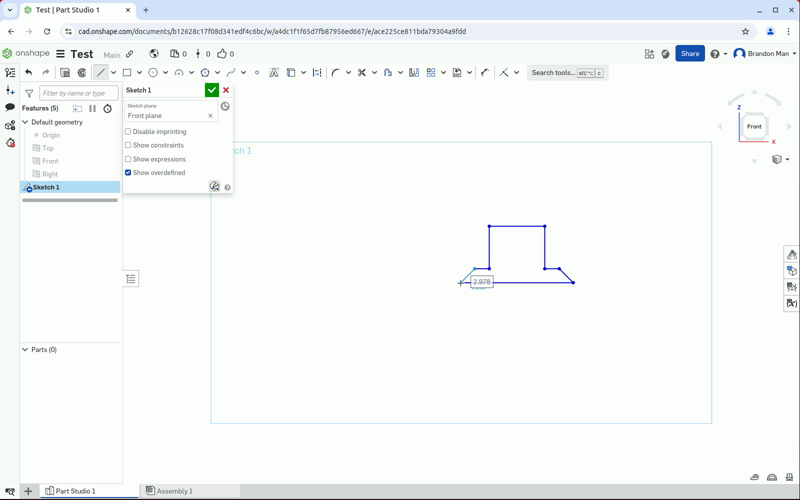
click(460, 282)
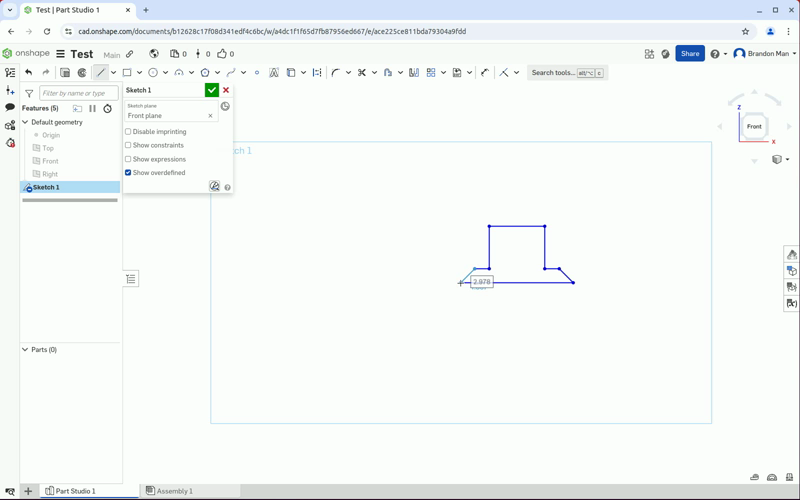
key(esc)
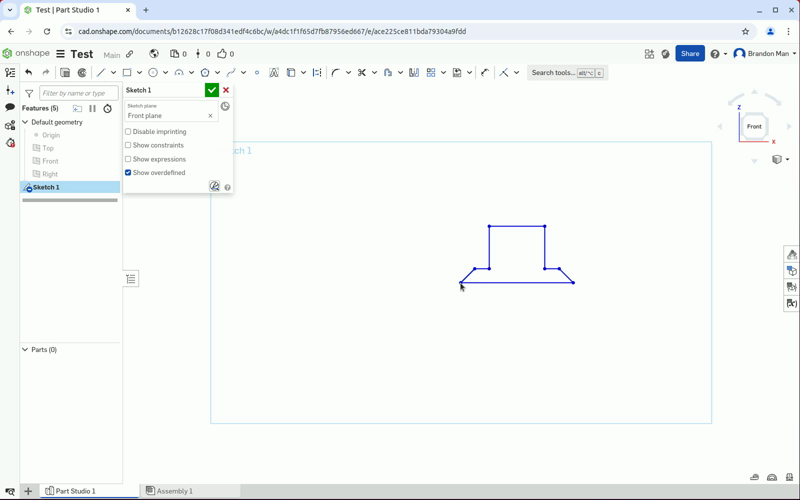
mouse_move(489, 276)
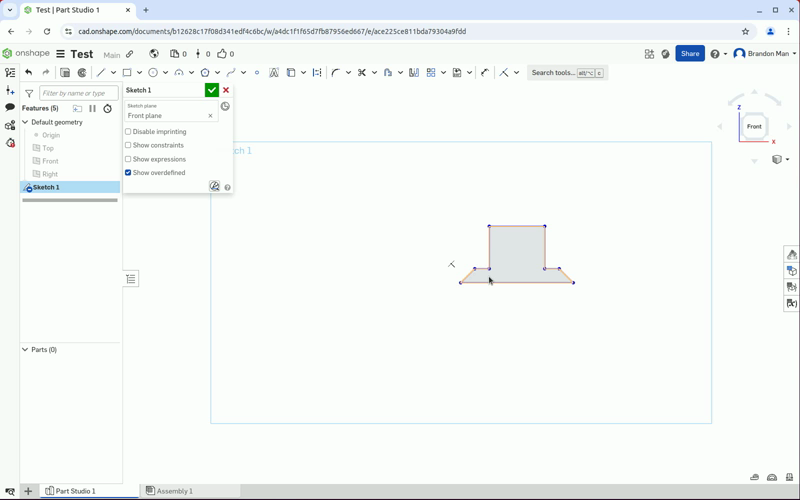
click(489, 276)
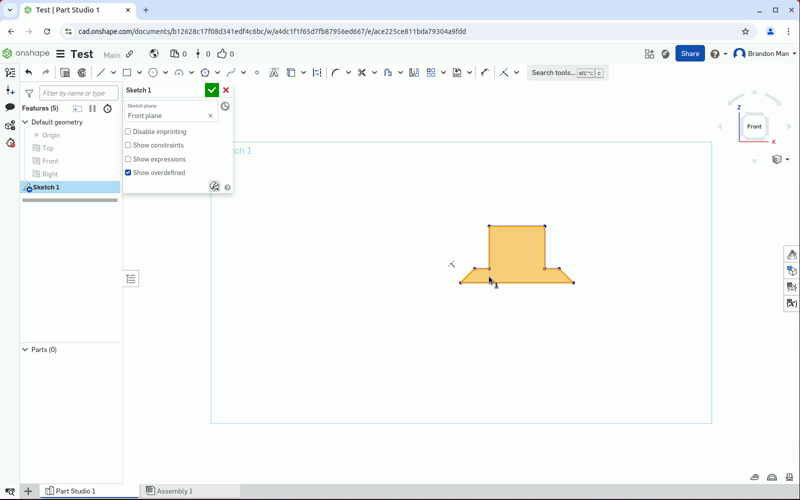
mouse_move(73, 352)
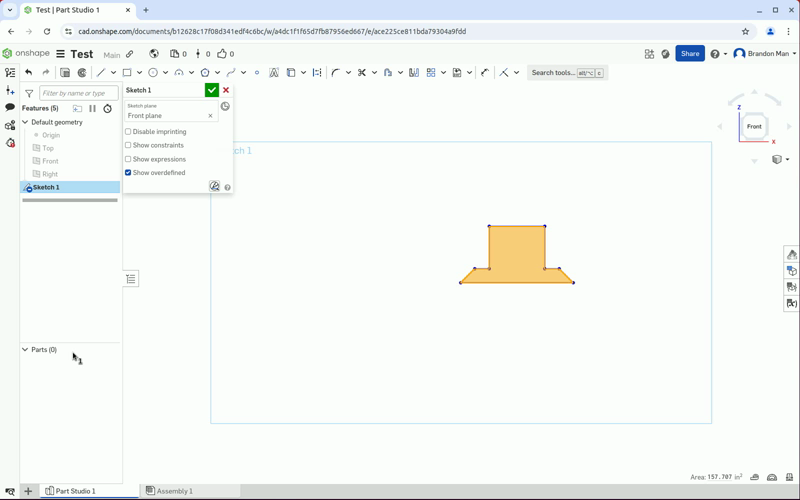
key(shift+y)
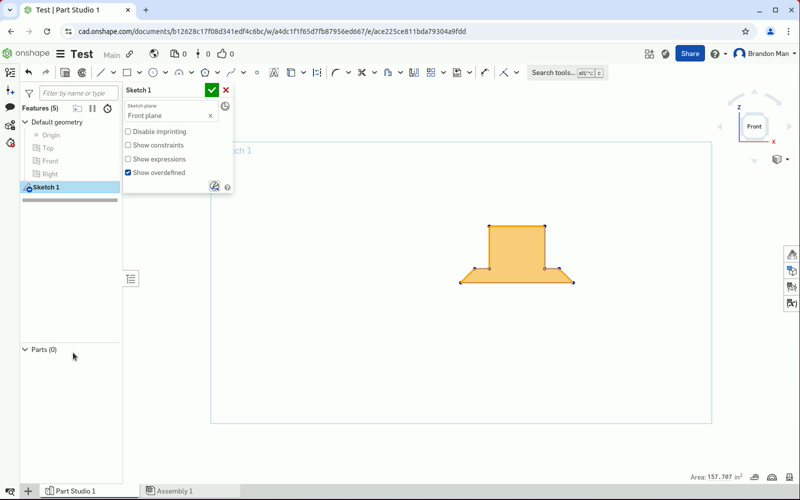
key(shift+e)
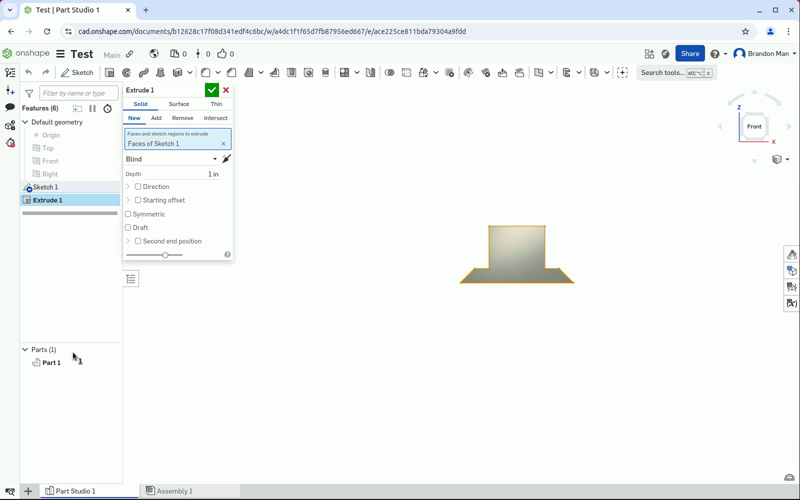
mouse_move(143, 106)
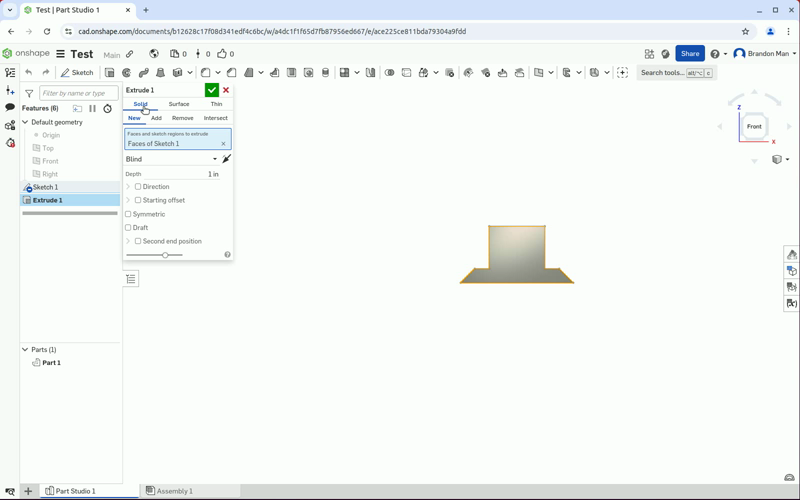
click(143, 106)
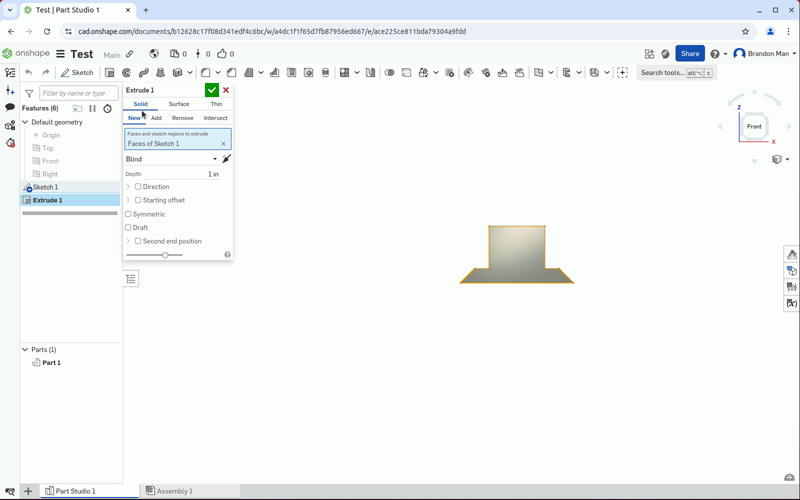
mouse_move(137, 120)
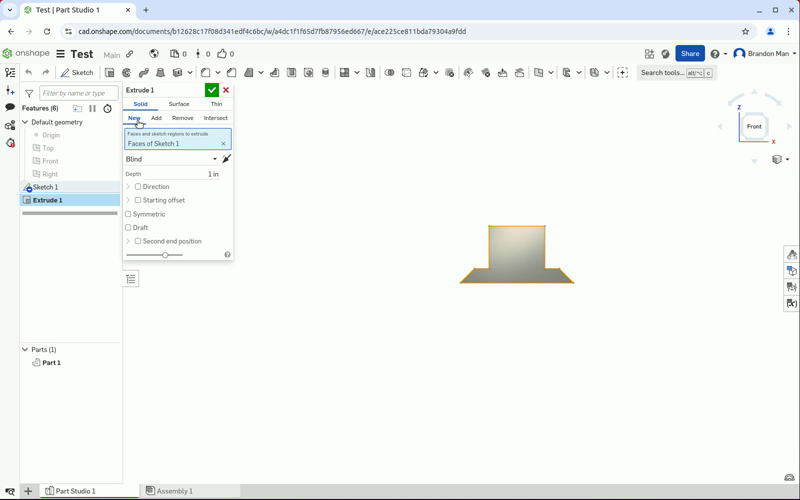
click(137, 120)
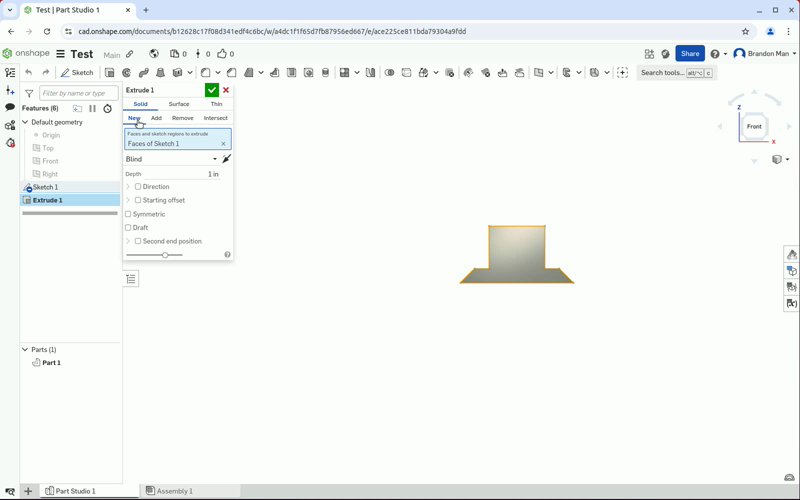
key(tab, 4)
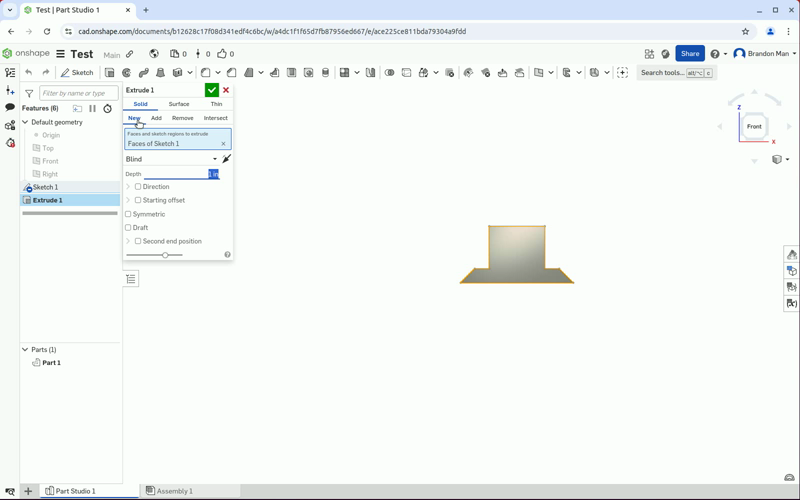
text(8.666)
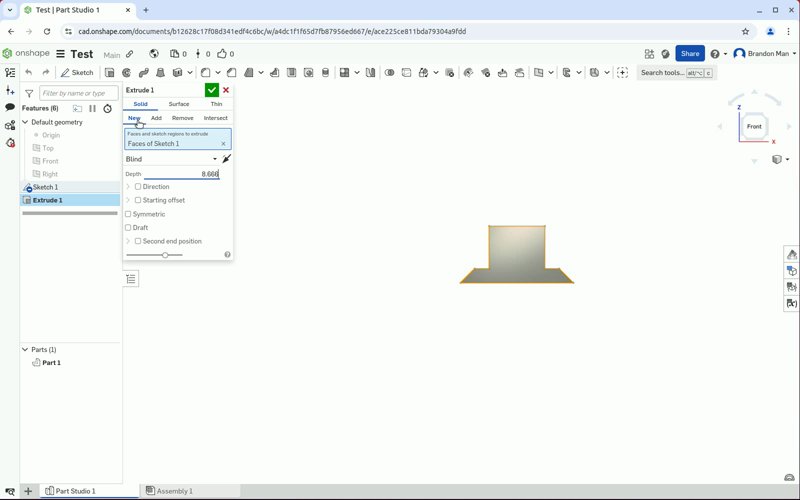
key(enter)
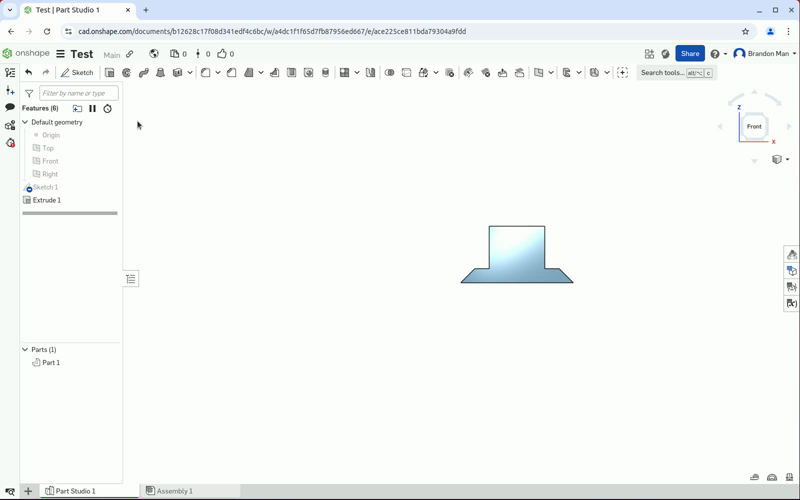
key(shift+h)
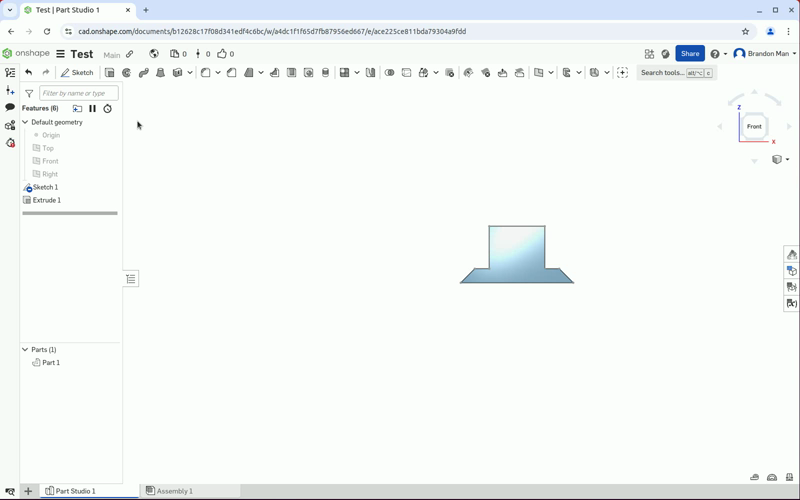
key(shift+h)
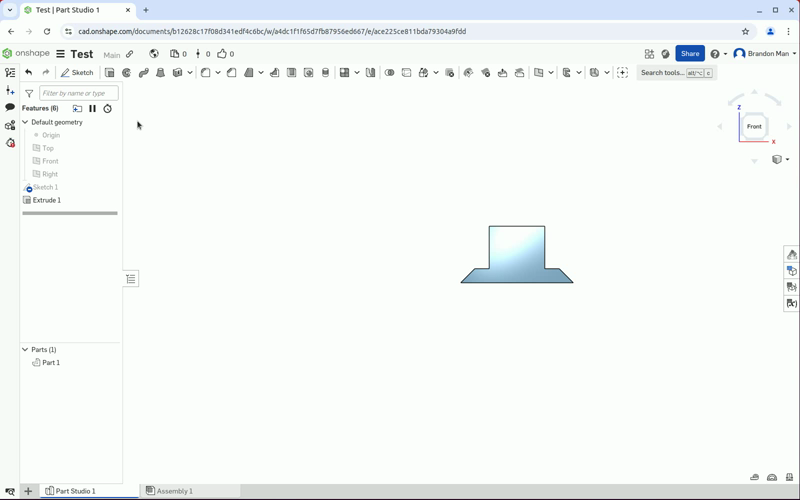
mouse_move(73, 189)
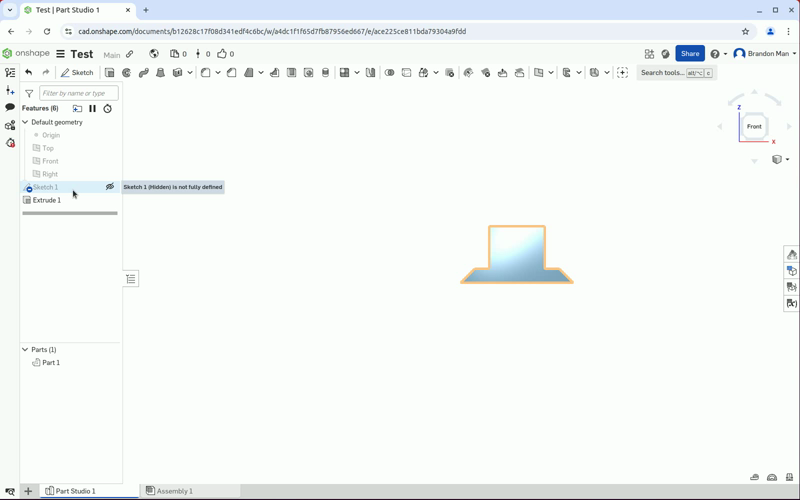
click(73, 189)
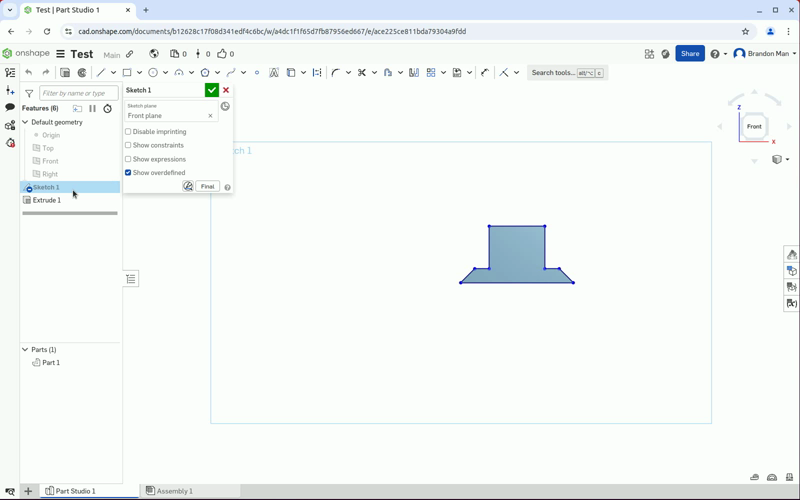
mouse_move(229, 92)
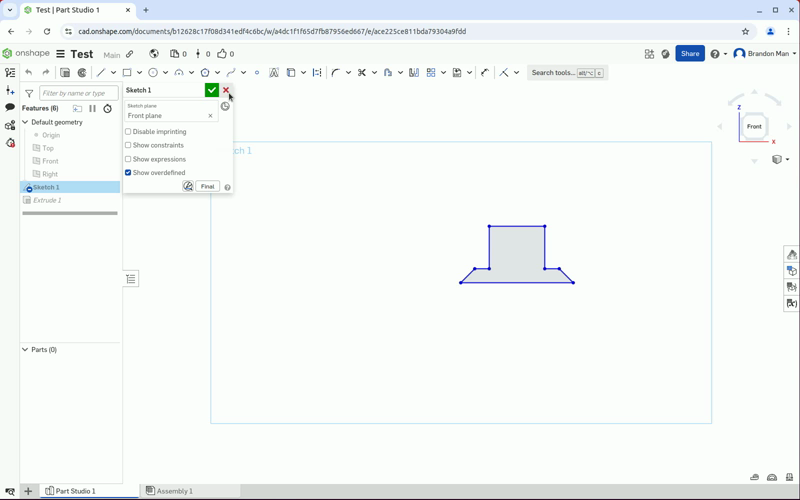
click(229, 92)
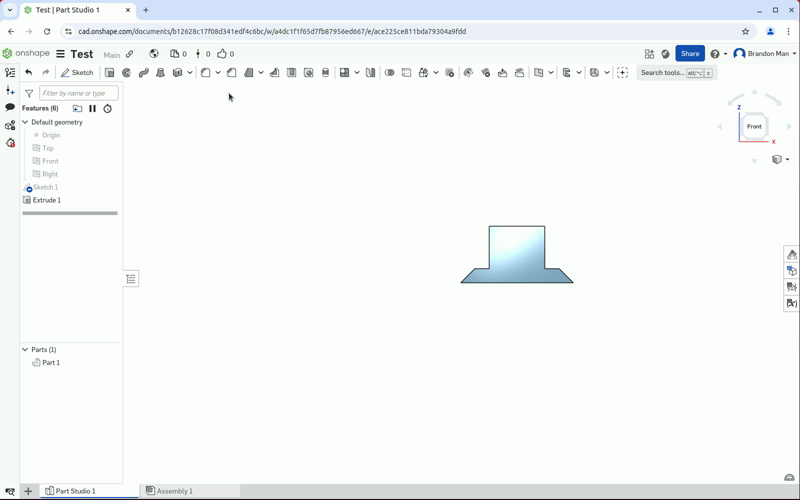
mouse_move(541, 75)
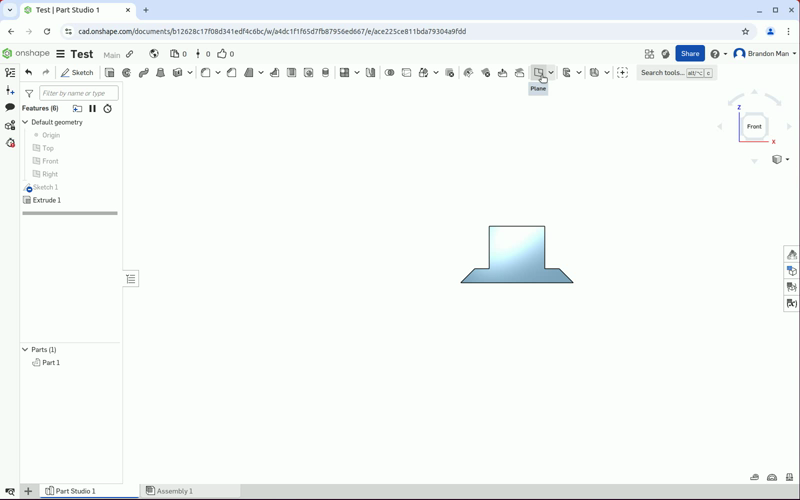
click(541, 75)
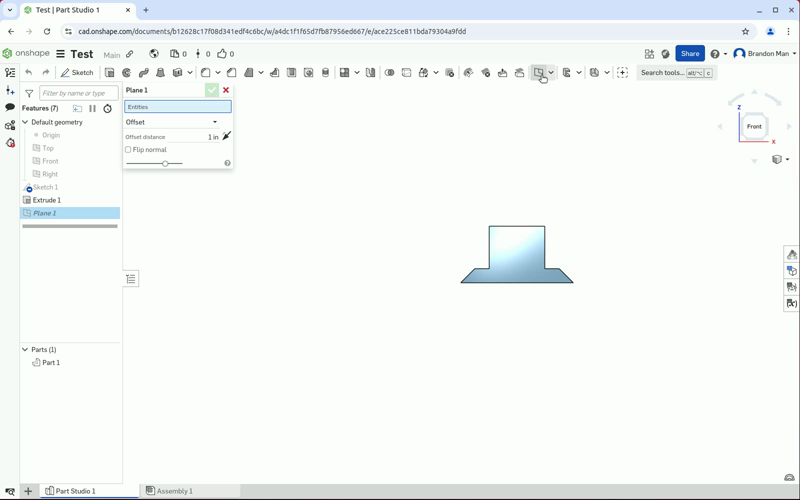
mouse_move(73, 163)
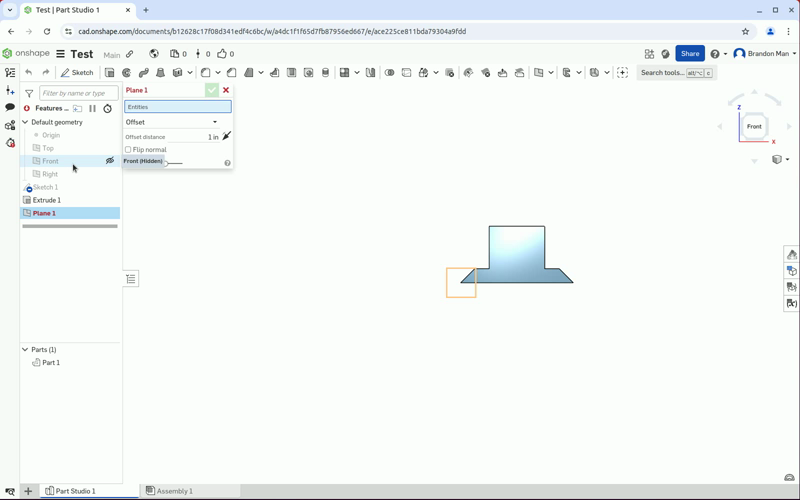
click(73, 163)
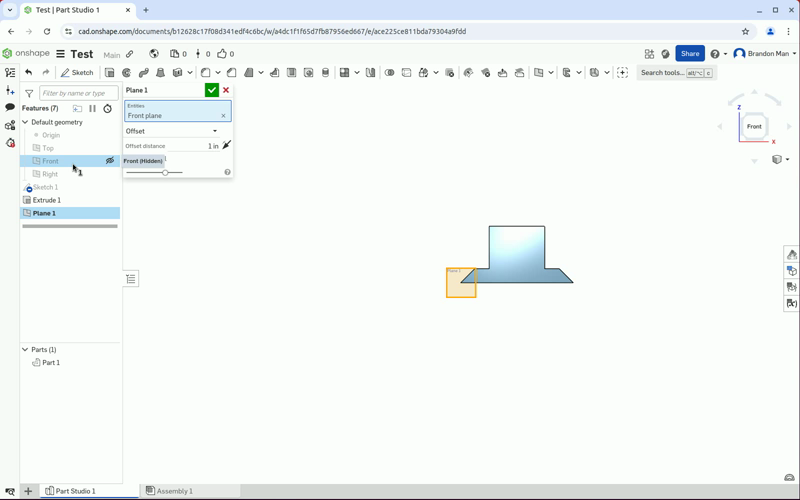
key(tab, 2)
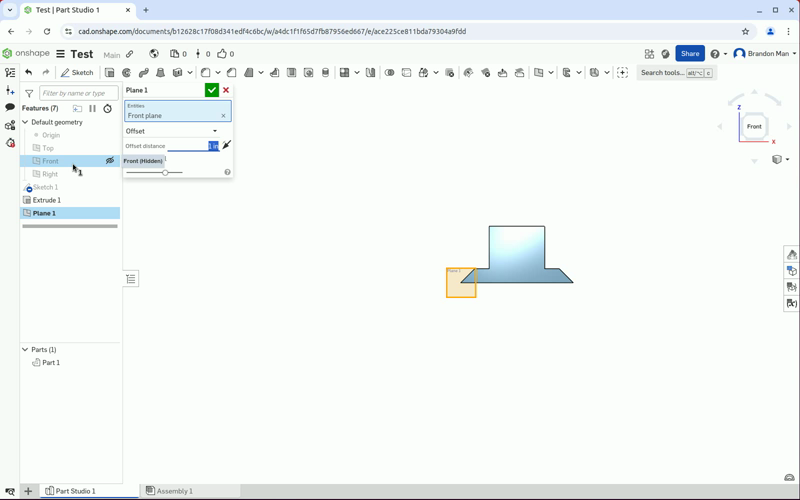
text(8.658)
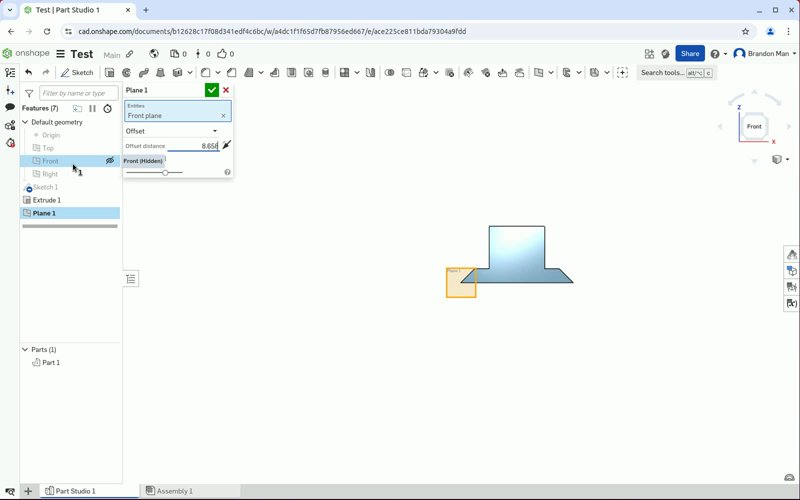
key(enter, 2)
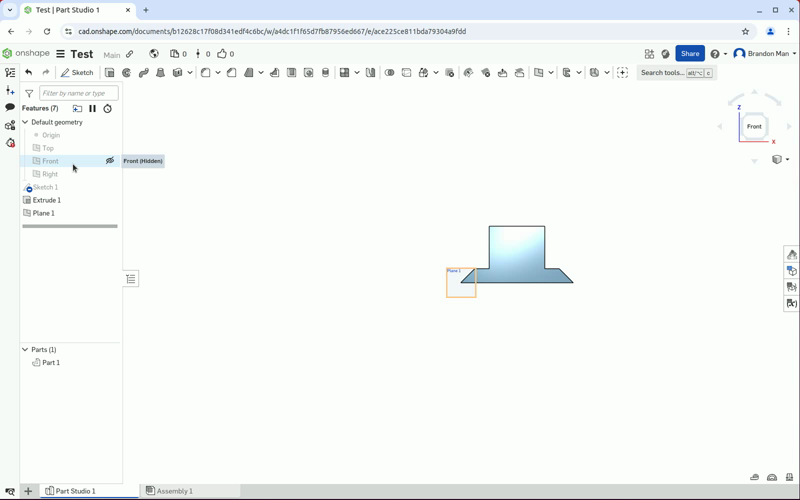
key(shift+s)
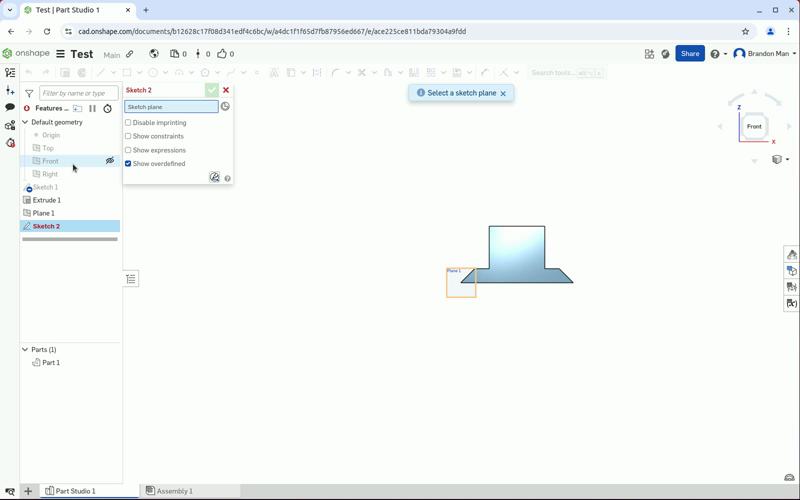
mouse_move(73, 215)
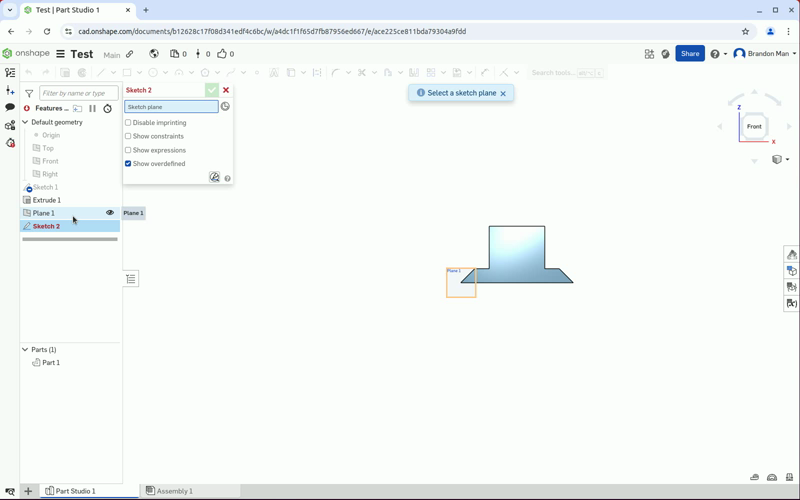
click(73, 215)
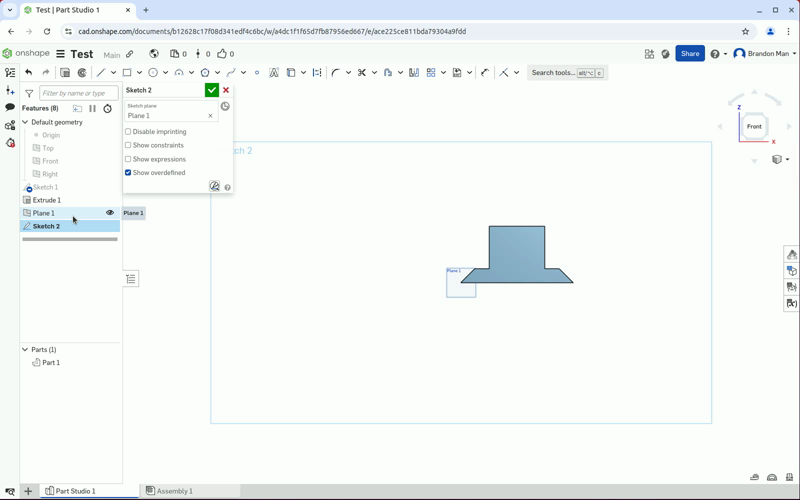
mouse_move(73, 352)
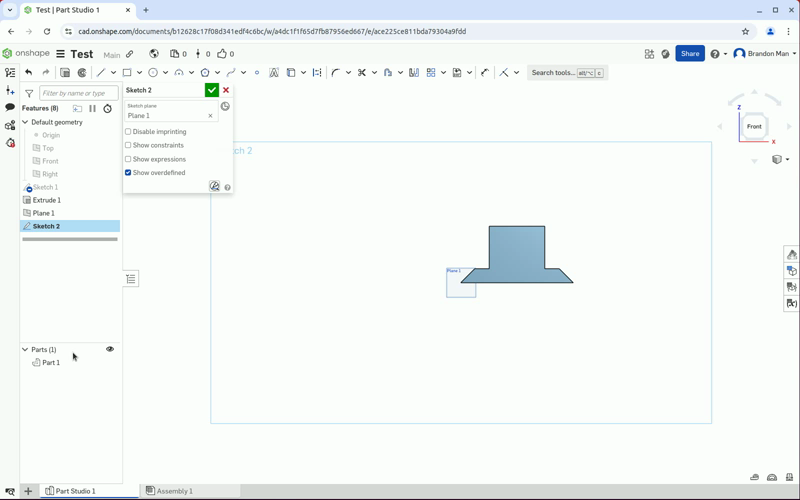
key(y)
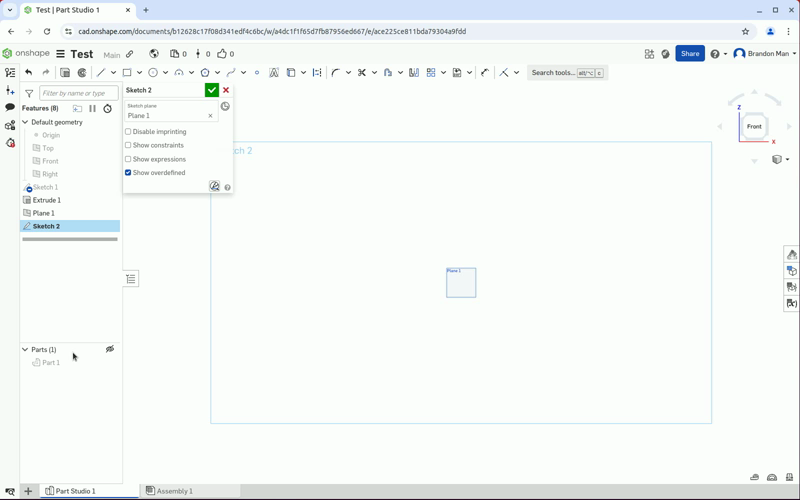
key(a)
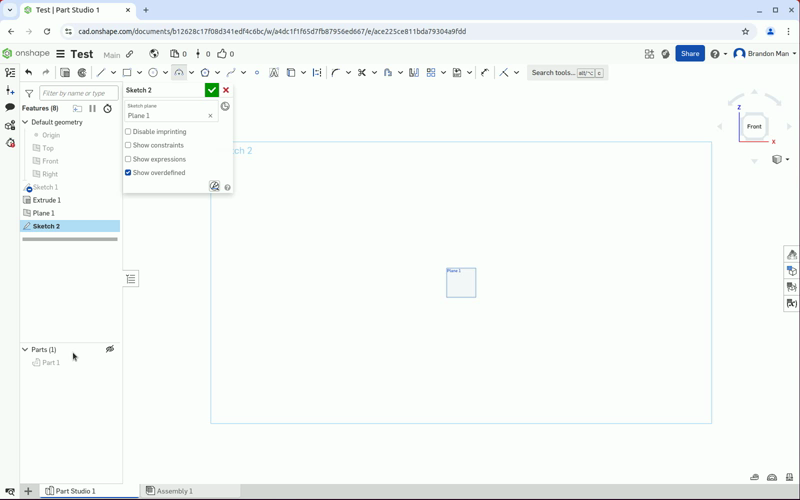
key_down(shift)
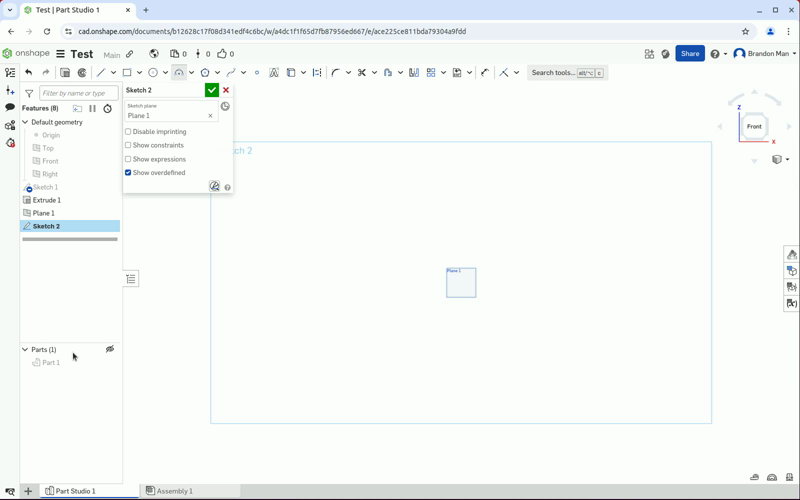
mouse_move(489, 226)
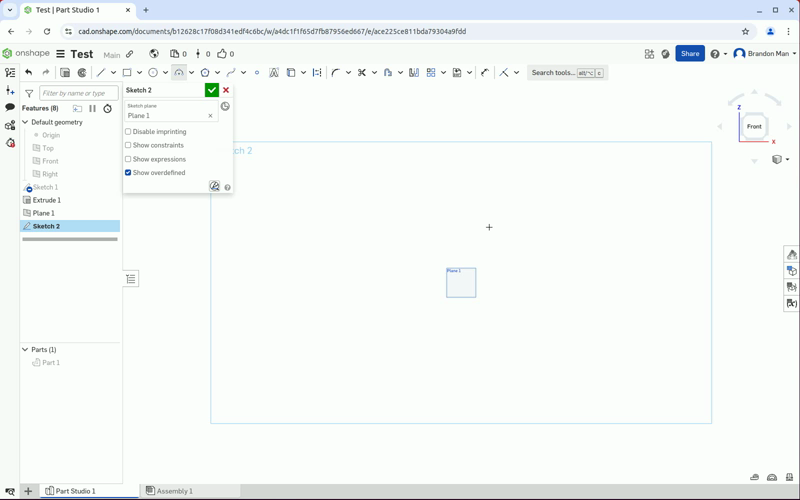
click(489, 226)
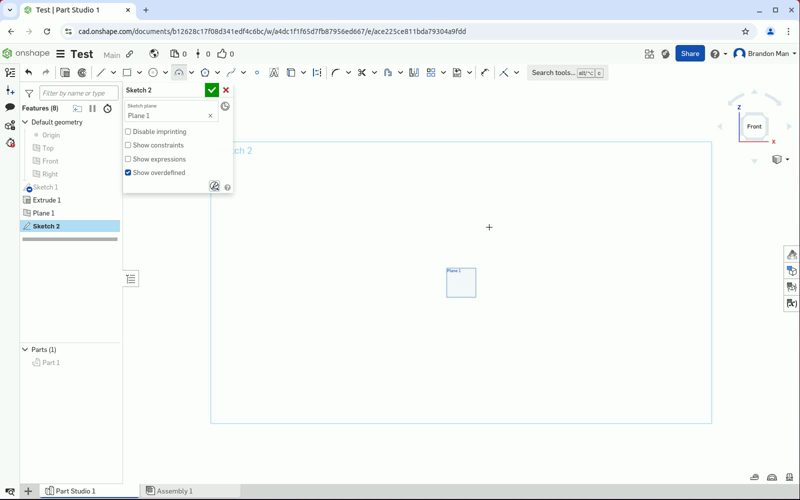
key_up(shift)
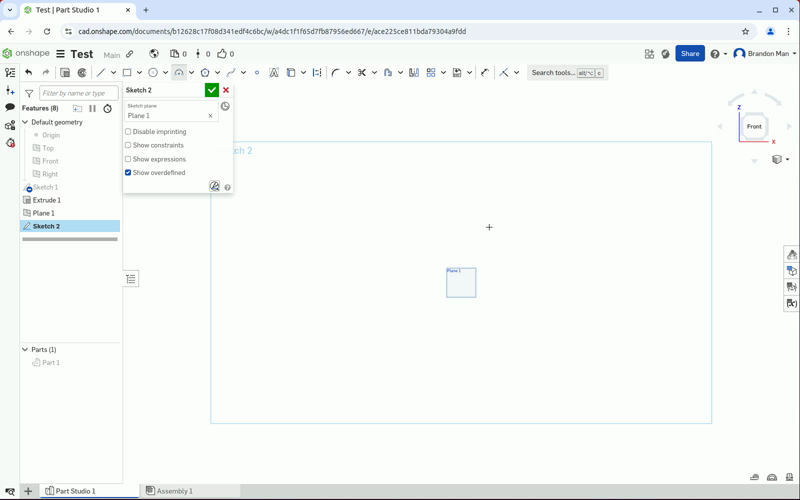
key_down(shift)
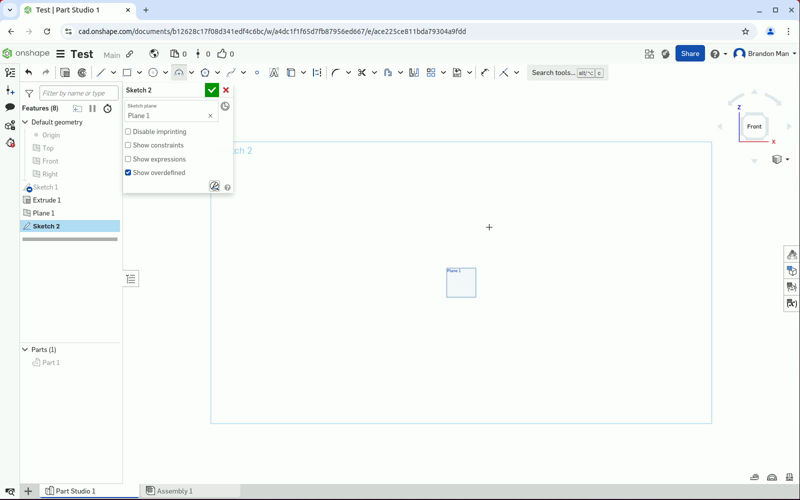
mouse_move(545, 226)
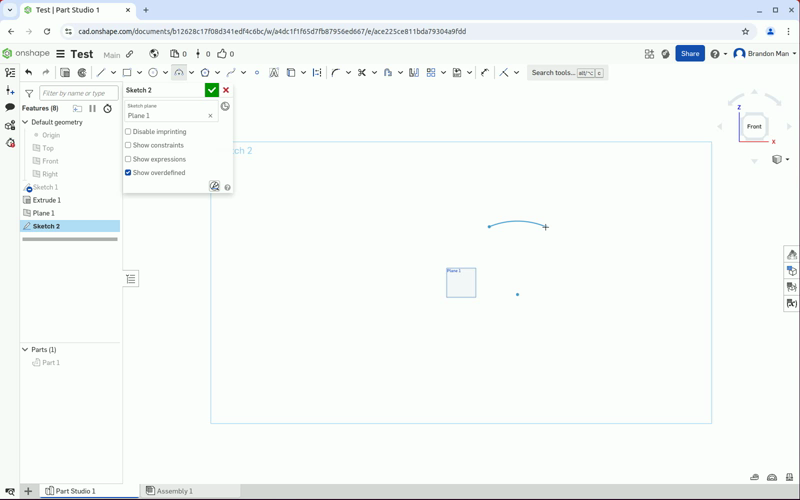
click(545, 226)
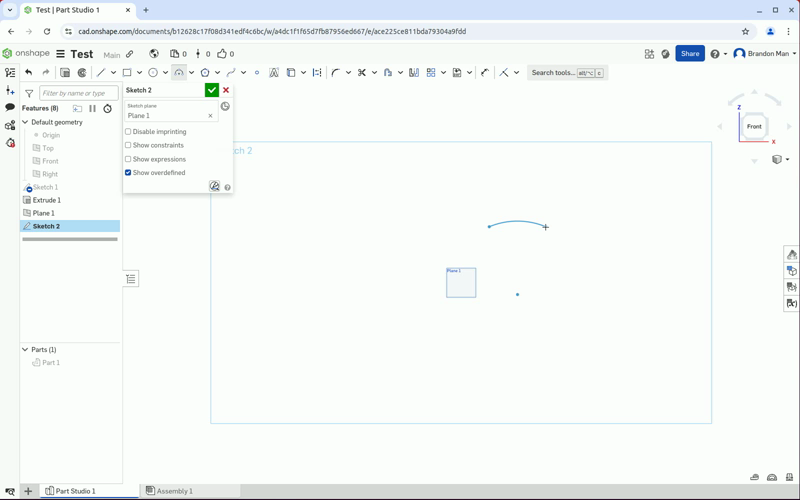
mouse_move(517, 255)
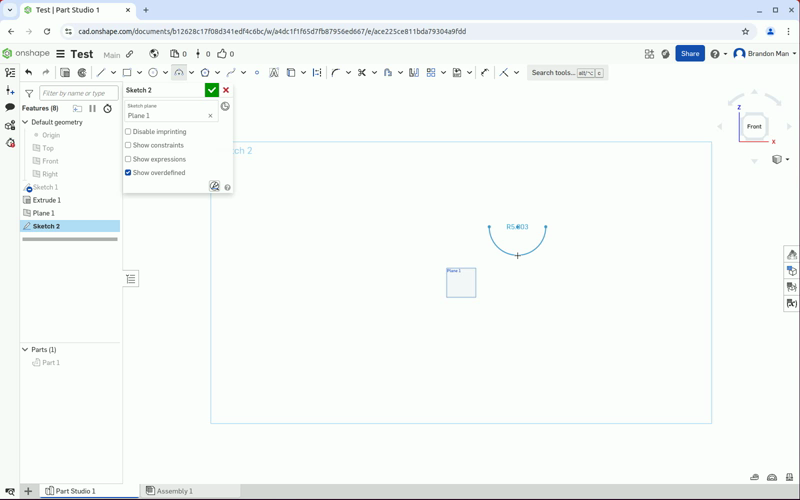
click(517, 255)
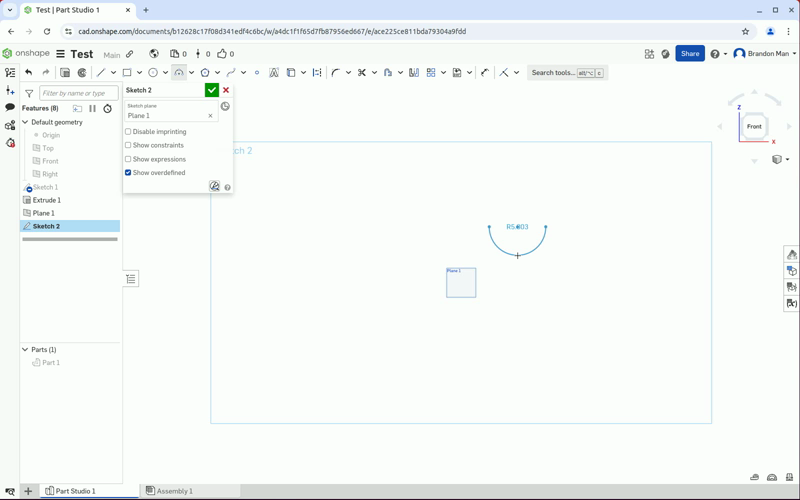
key_up(shift)
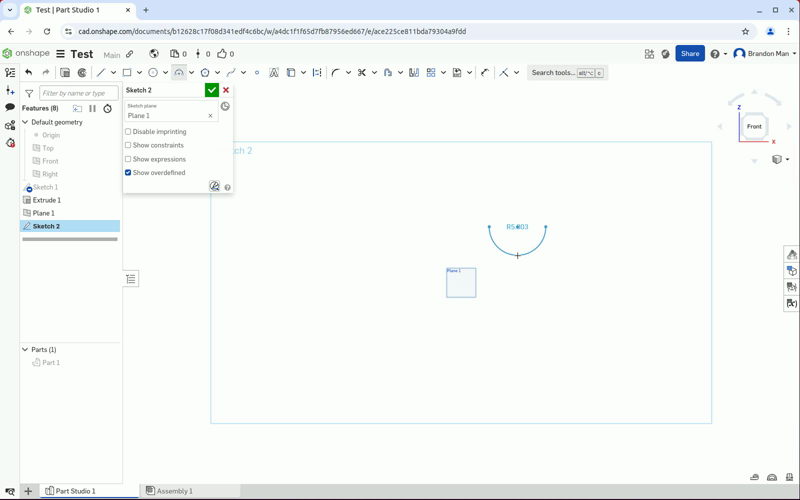
key(esc)
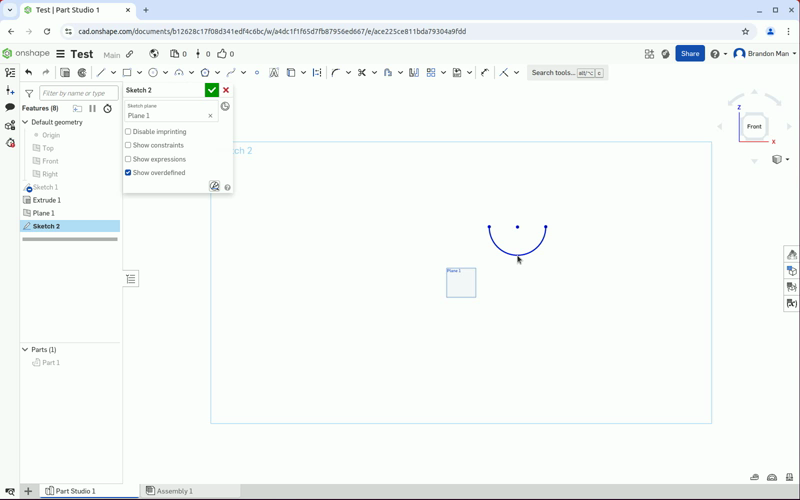
key(l)
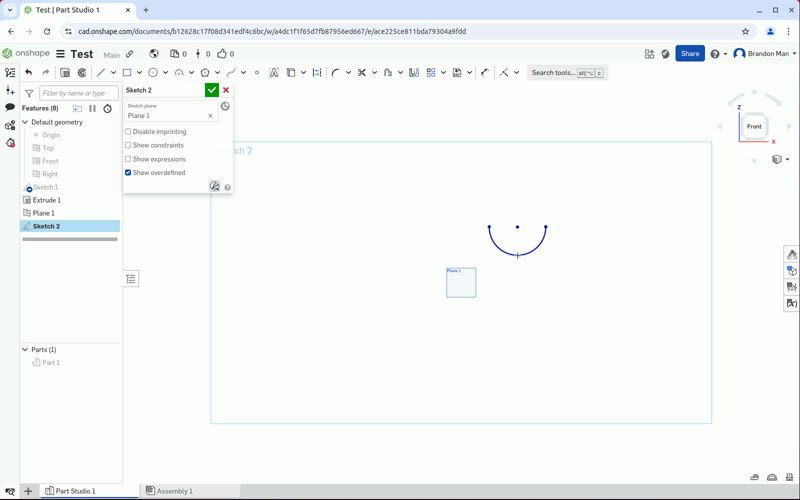
mouse_move(545, 226)
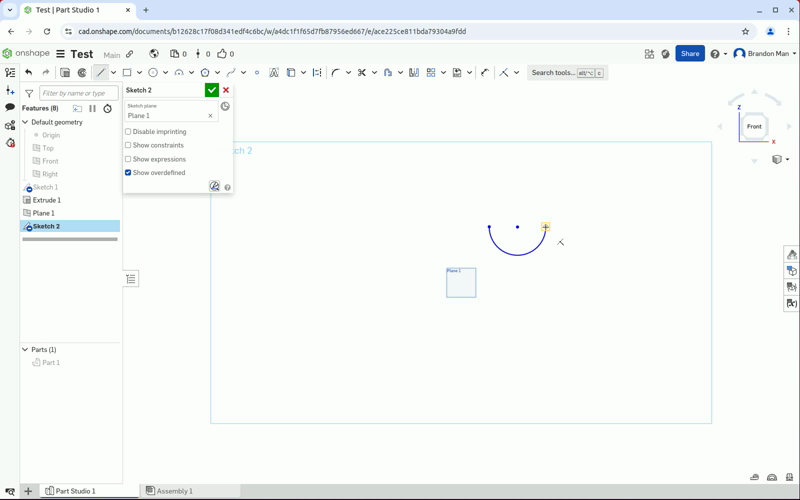
click(545, 226)
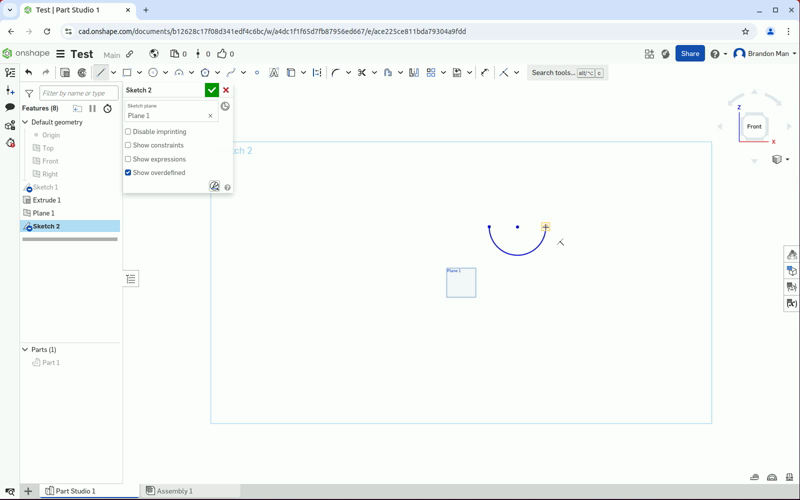
key_down(shift)
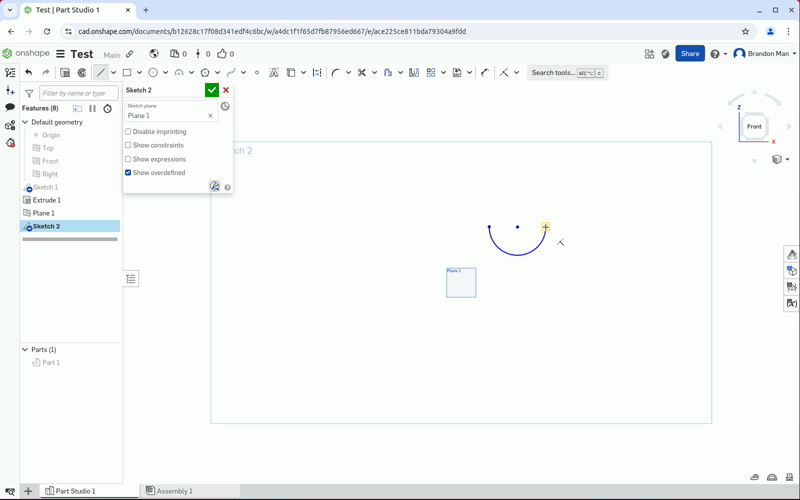
mouse_move(575, 226)
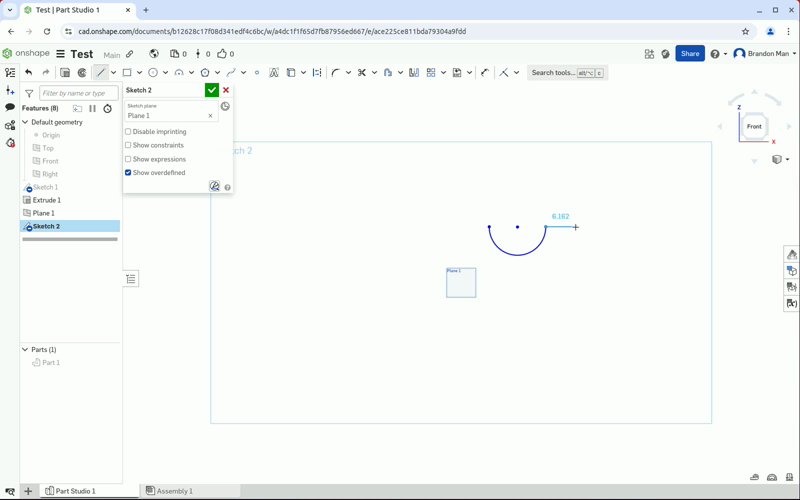
mouse_move(531, 226)
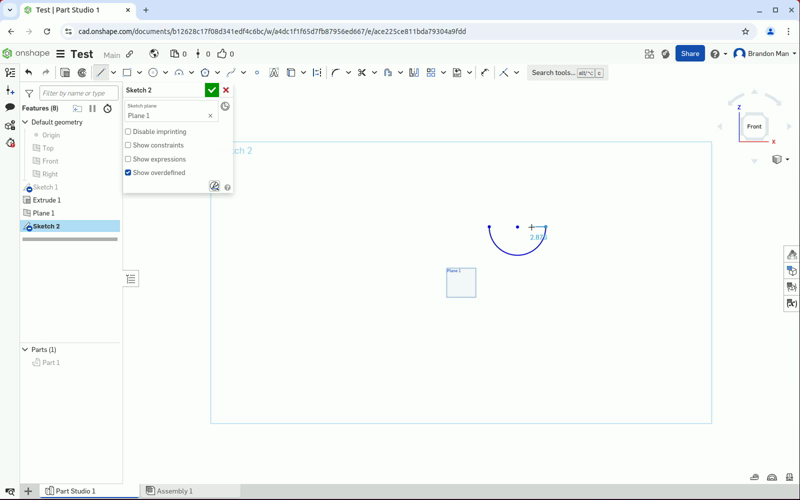
click(531, 226)
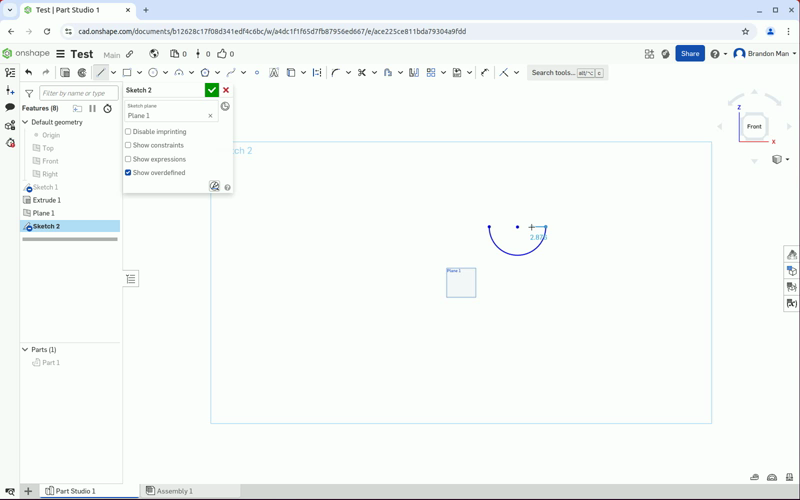
key_up(shift)
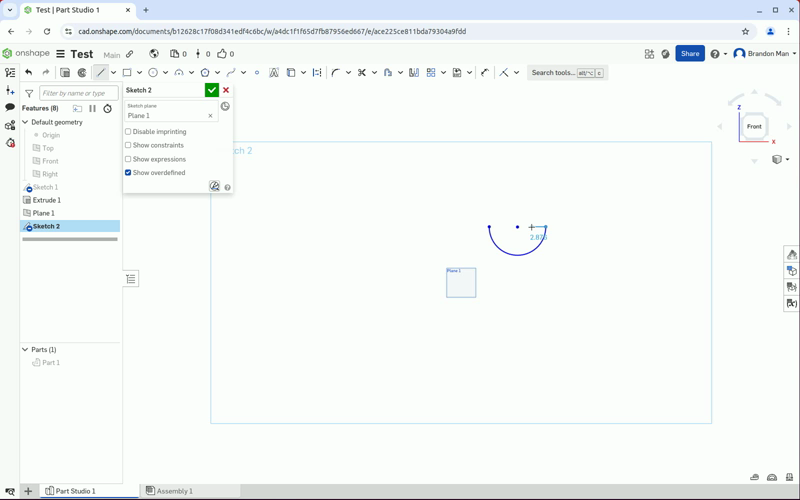
key(esc)
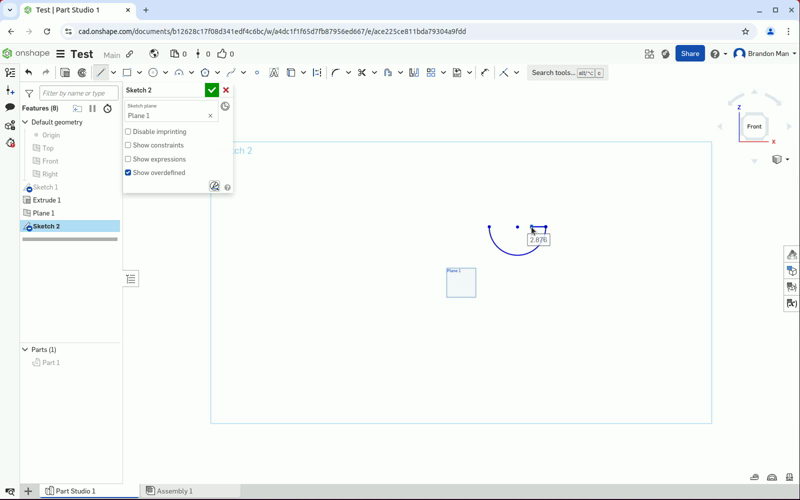
key(a)
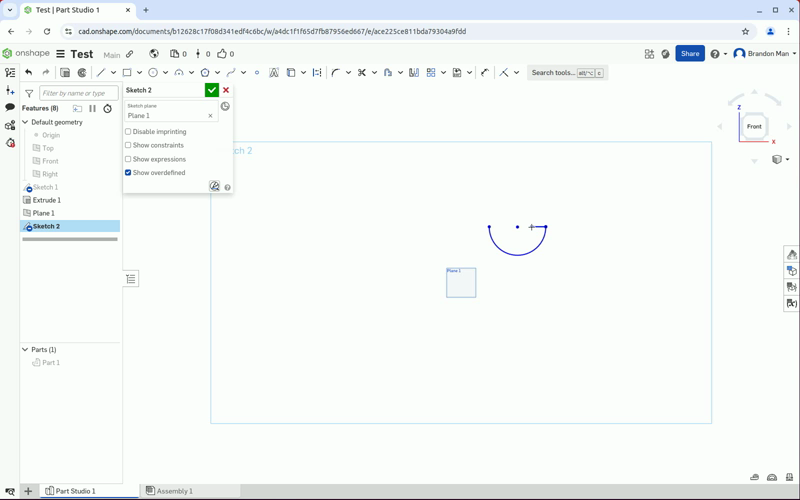
mouse_move(531, 226)
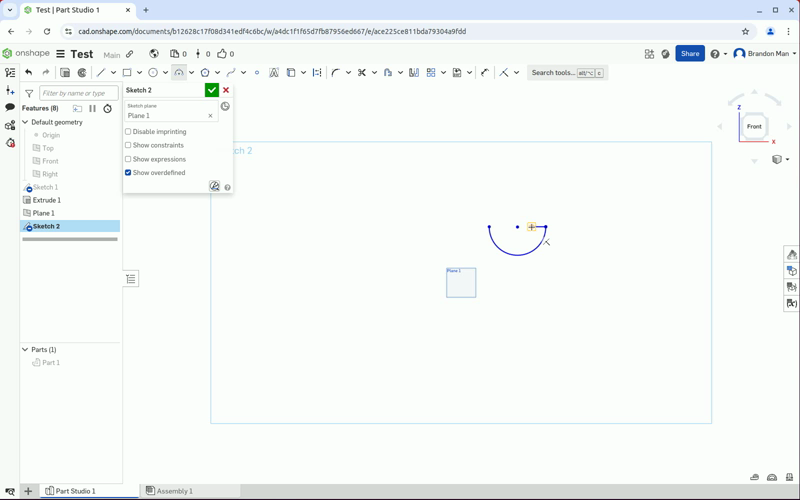
click(531, 226)
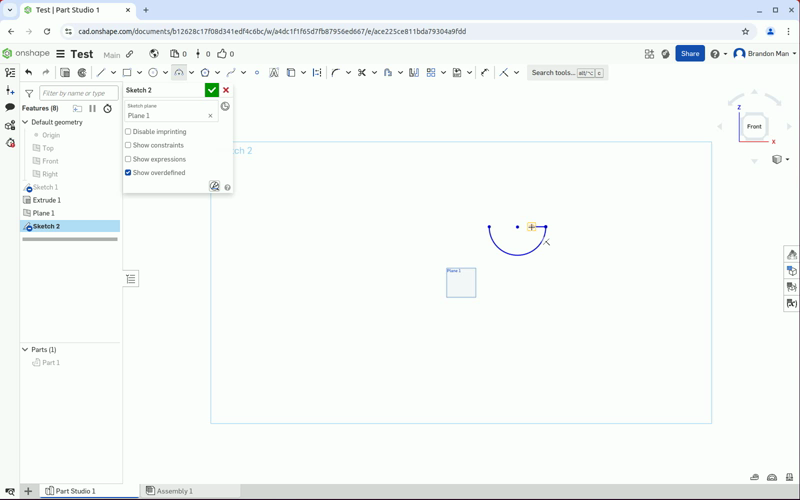
key_down(shift)
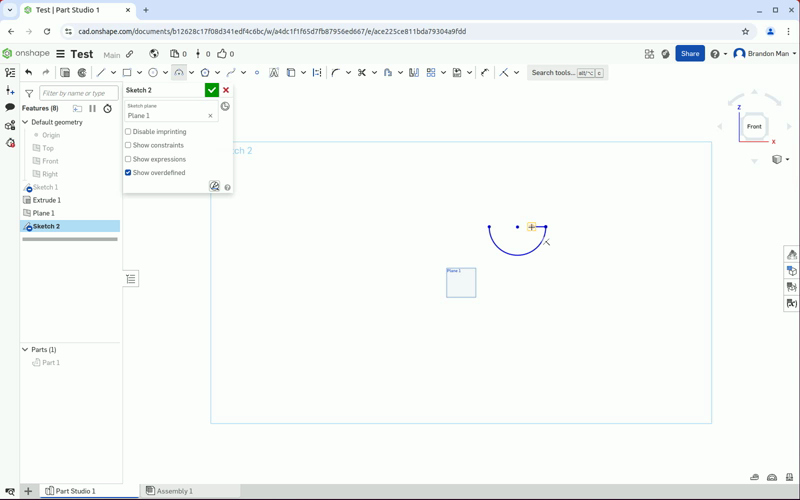
mouse_move(503, 226)
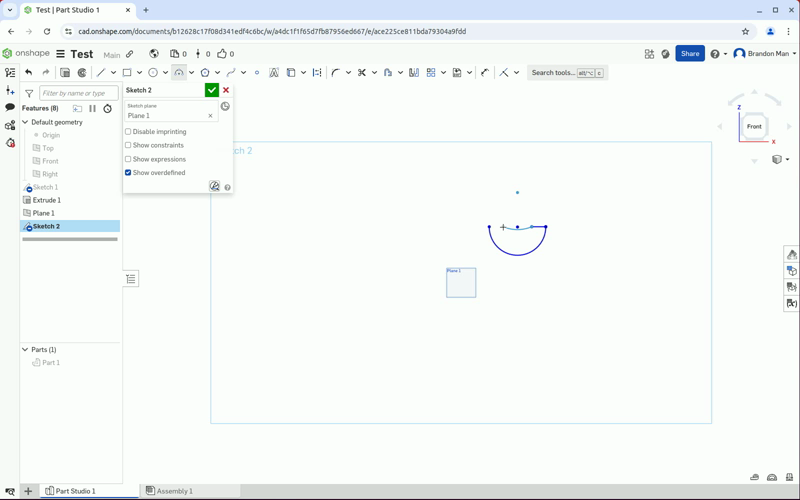
click(503, 226)
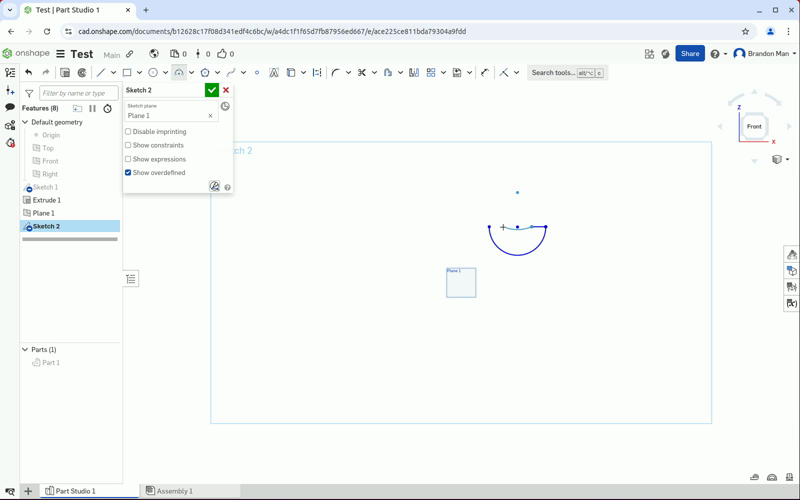
mouse_move(517, 240)
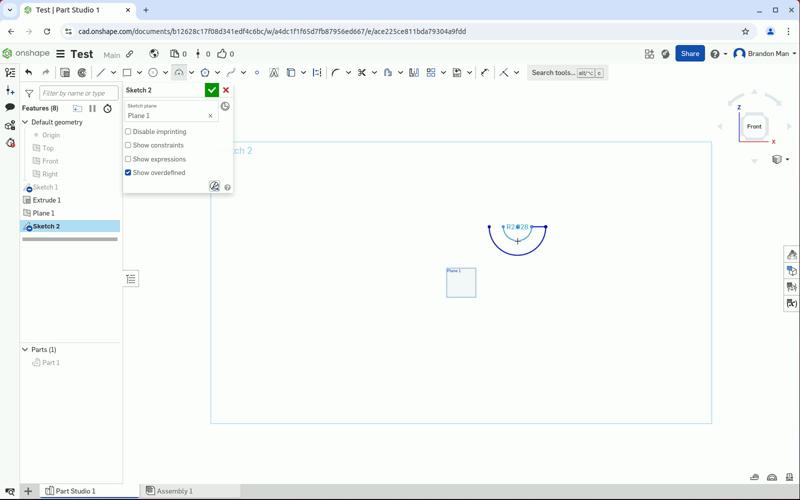
click(517, 240)
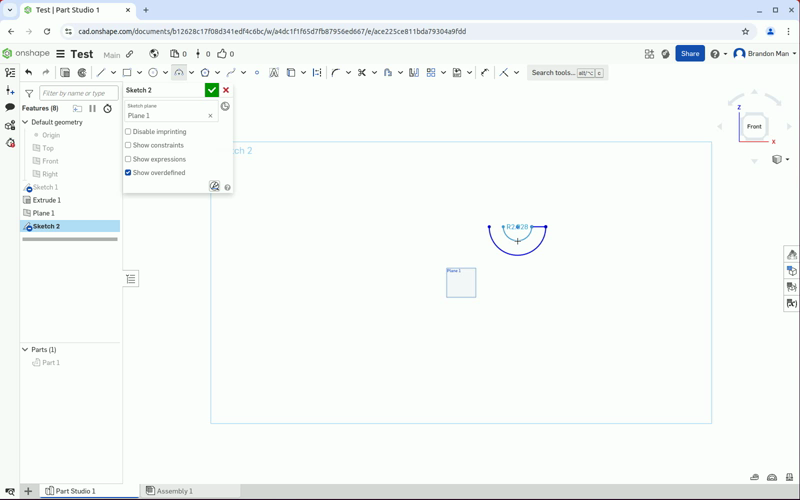
key_up(shift)
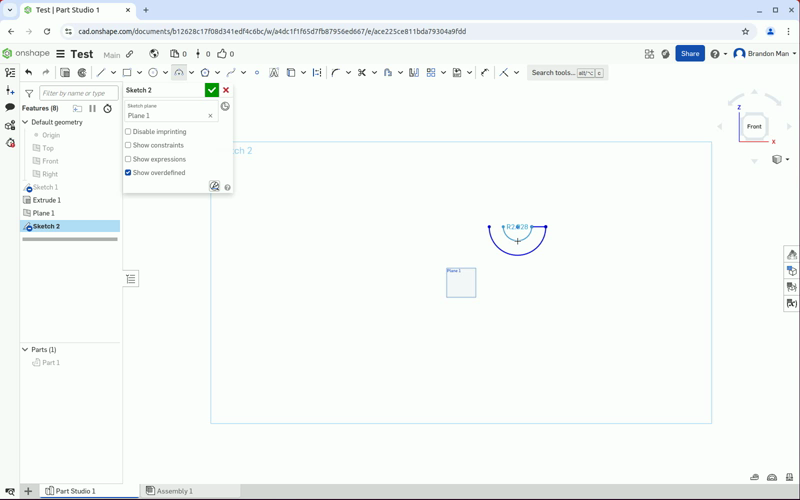
key(esc)
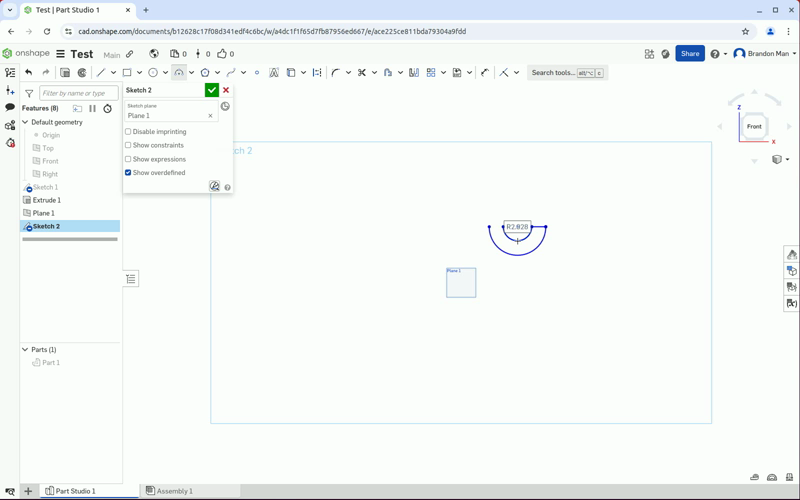
key(l)
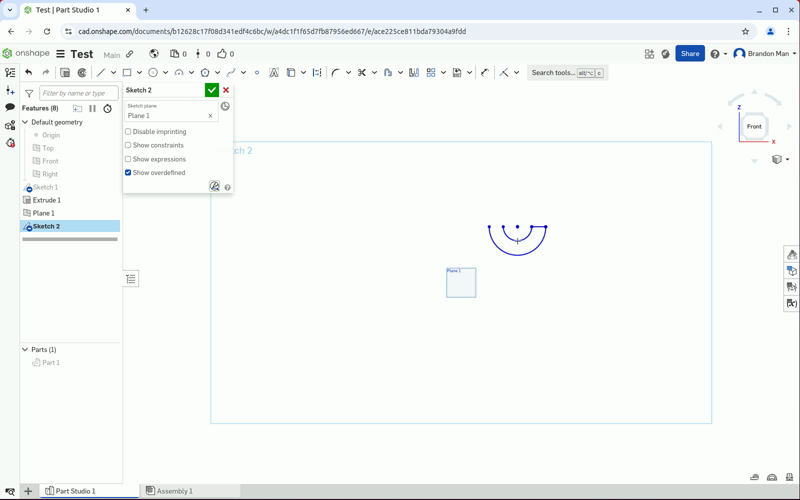
mouse_move(503, 226)
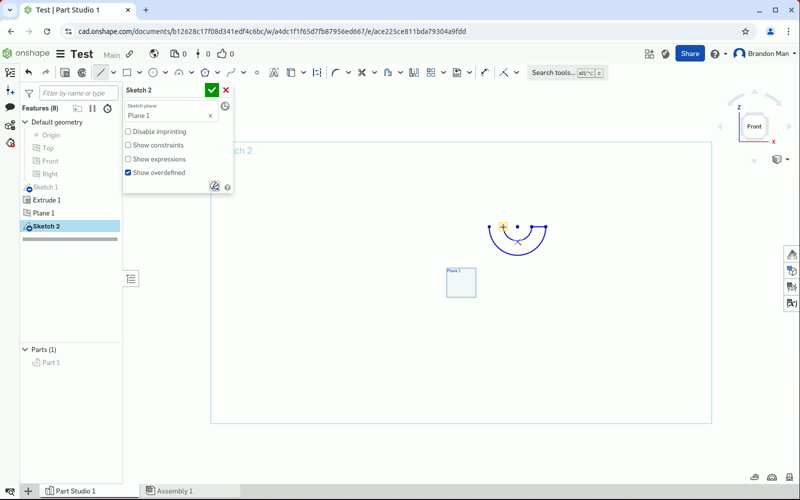
click(503, 226)
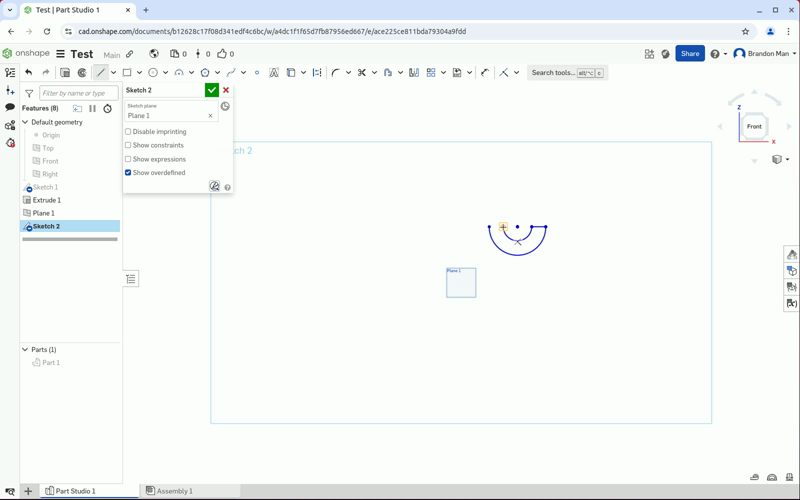
mouse_move(533, 226)
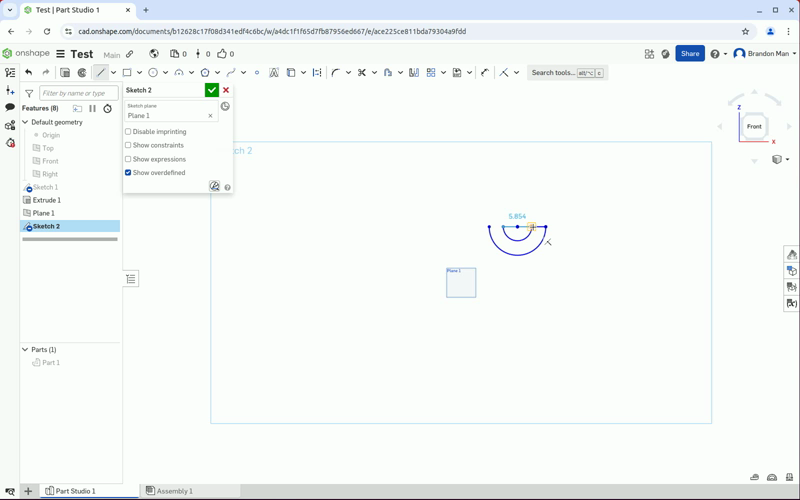
key_down(shift)
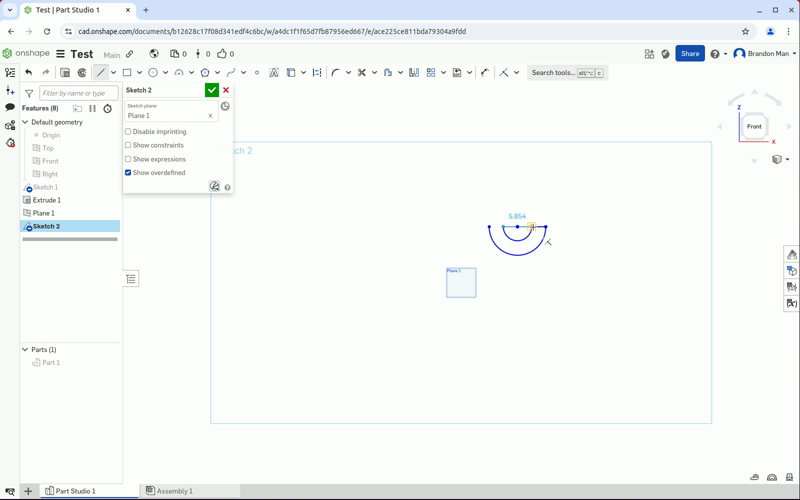
mouse_move(489, 226)
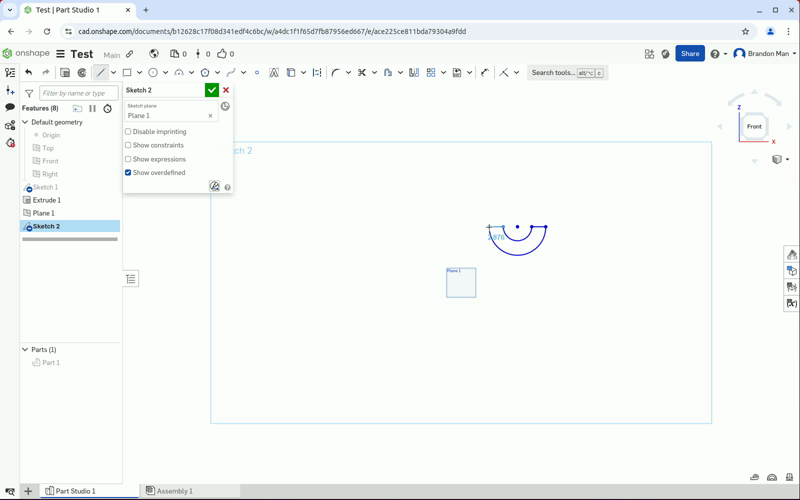
key_up(shift)
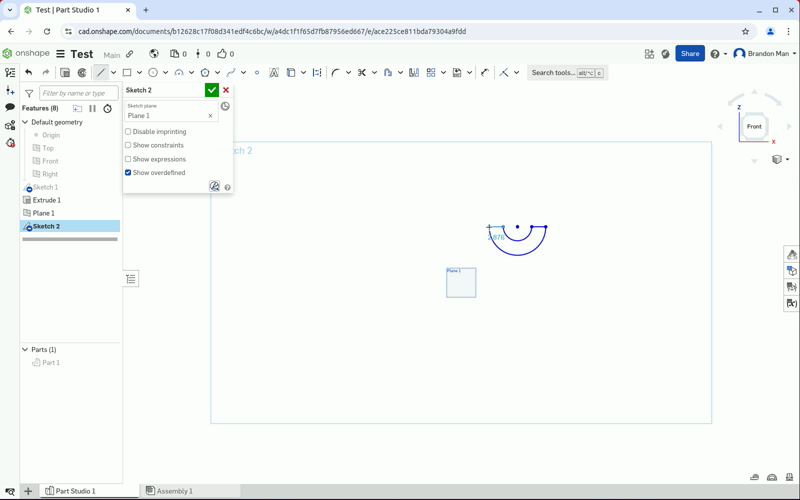
click(489, 226)
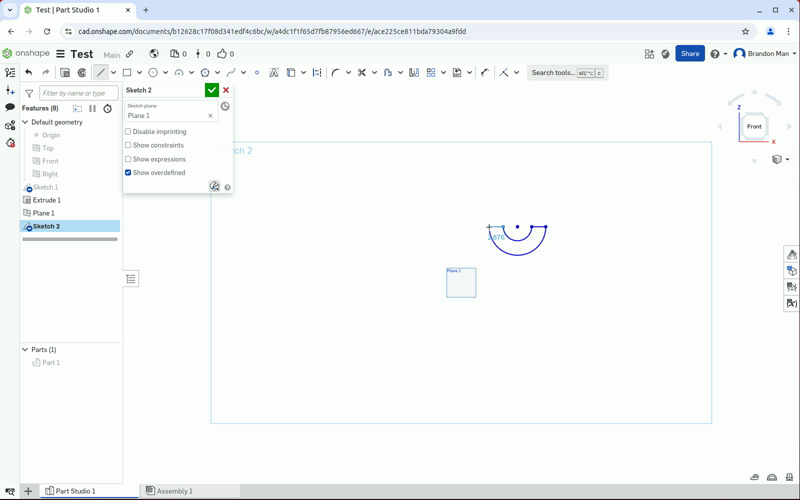
key(esc)
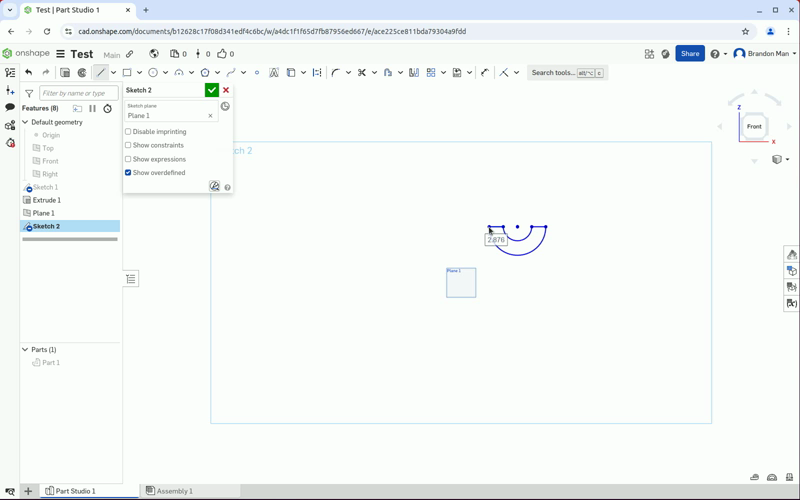
mouse_move(531, 236)
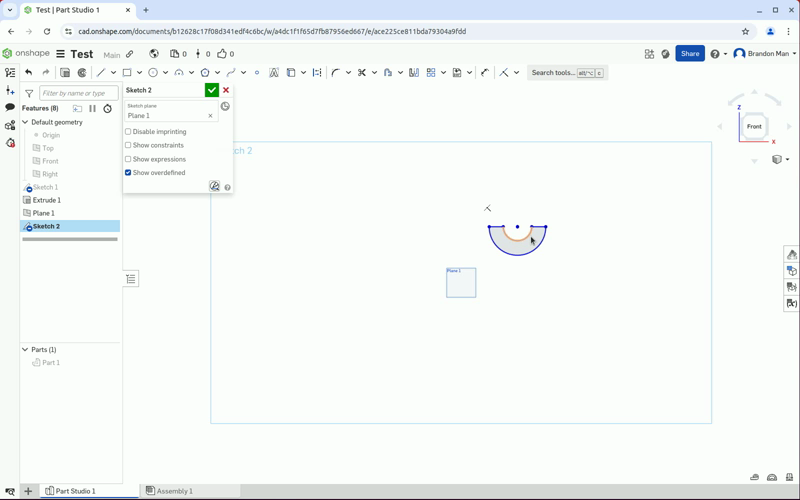
scroll(6)
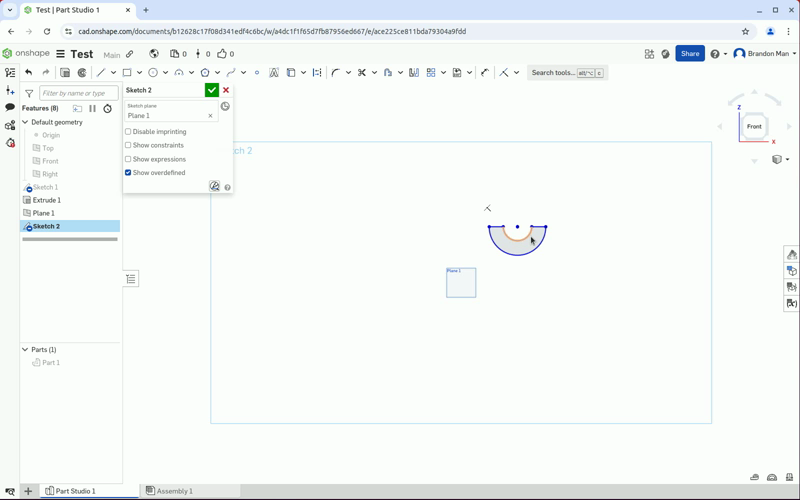
scroll(6)
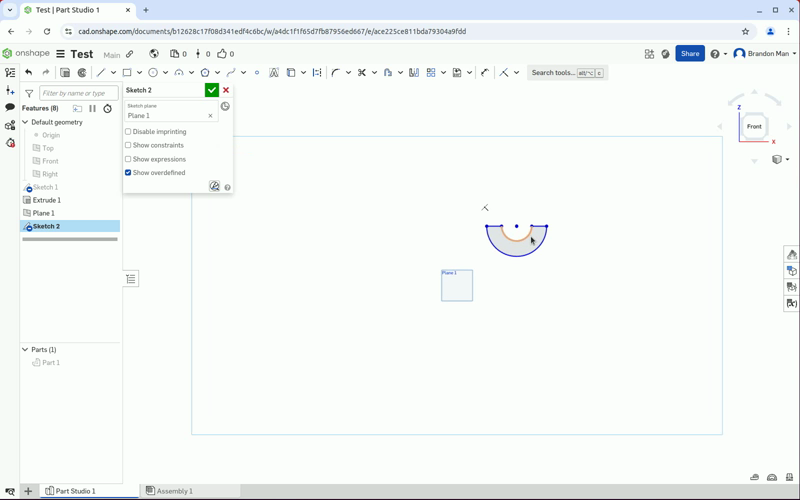
scroll(6)
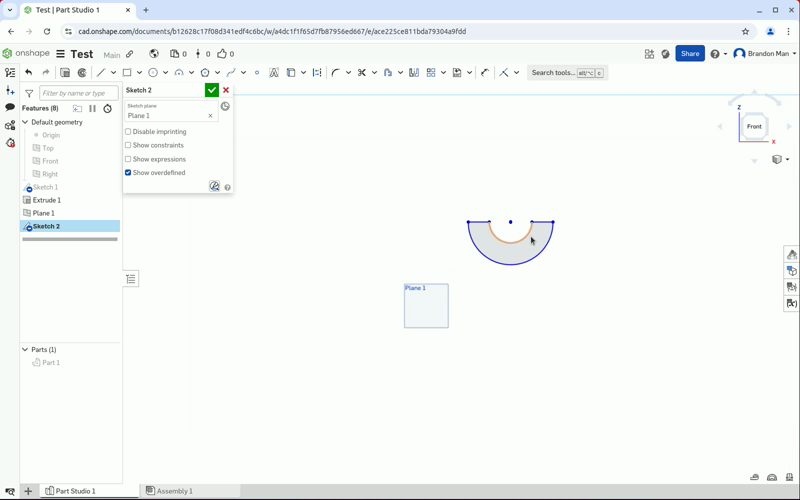
scroll(6)
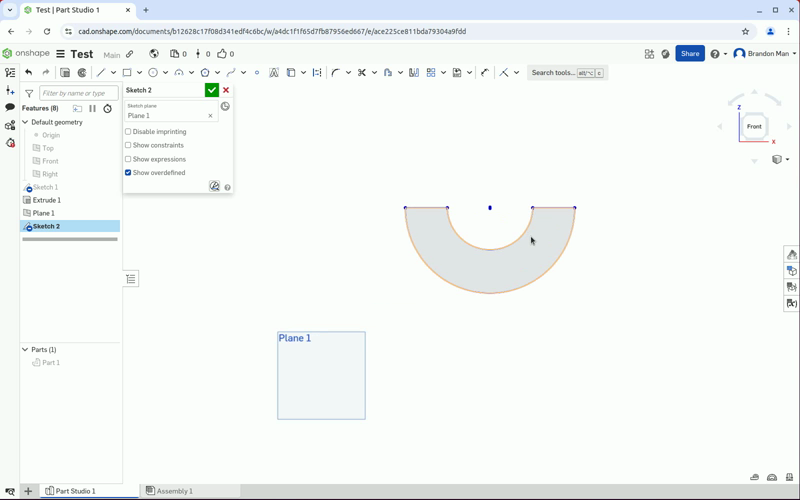
scroll(6)
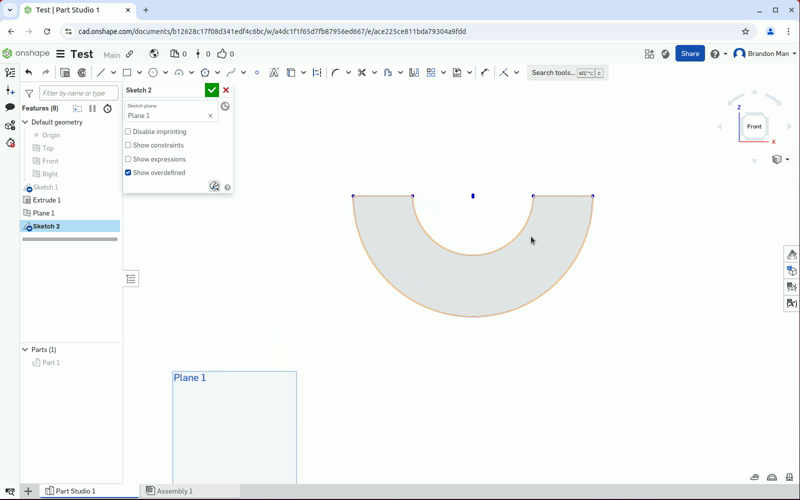
scroll(6)
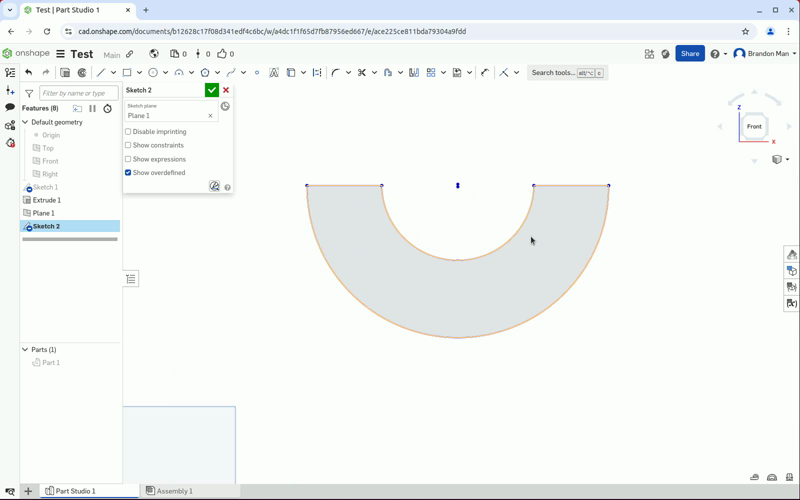
scroll(6)
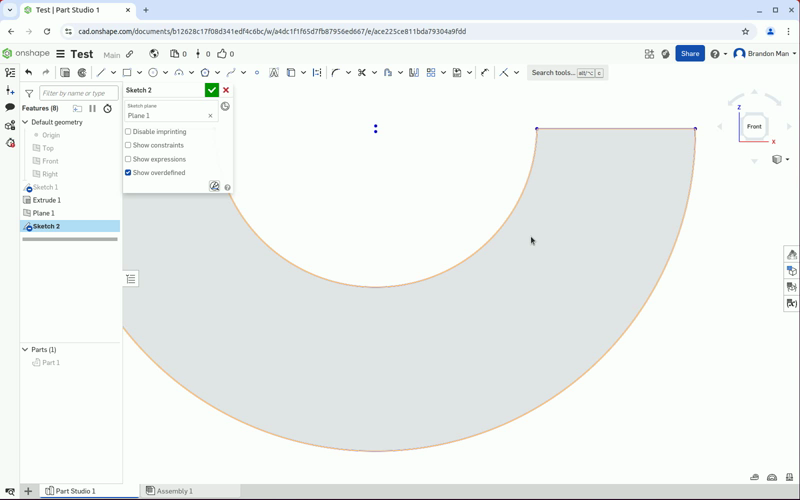
click(531, 236)
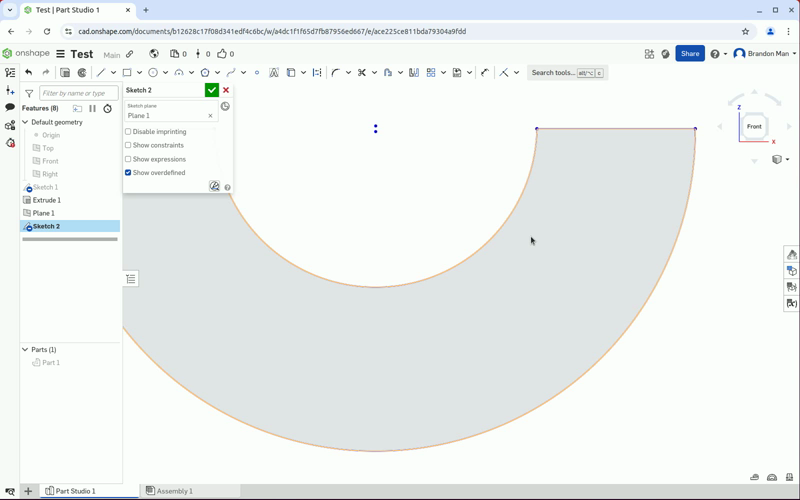
scroll(-6)
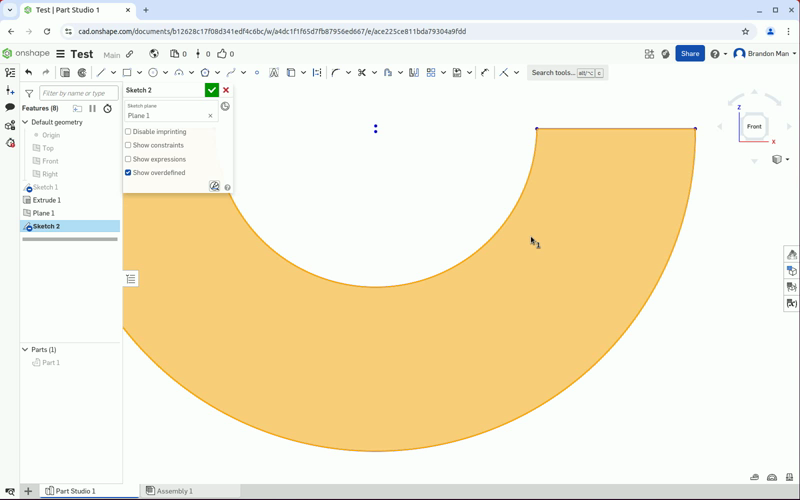
scroll(-6)
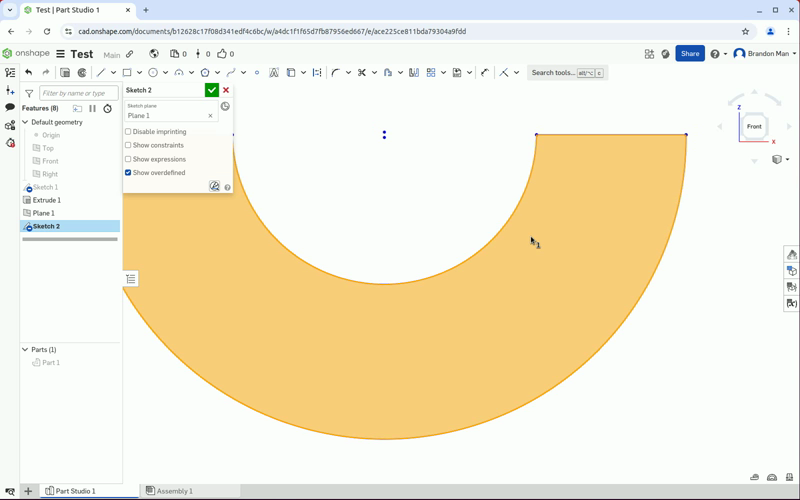
scroll(-6)
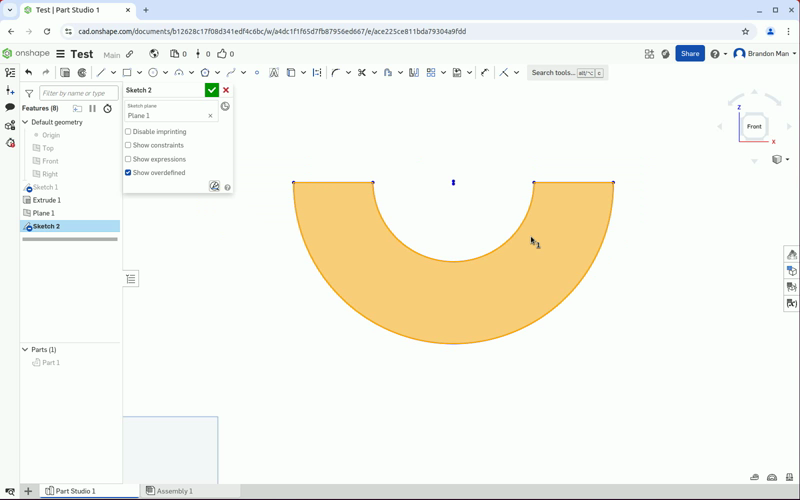
scroll(-6)
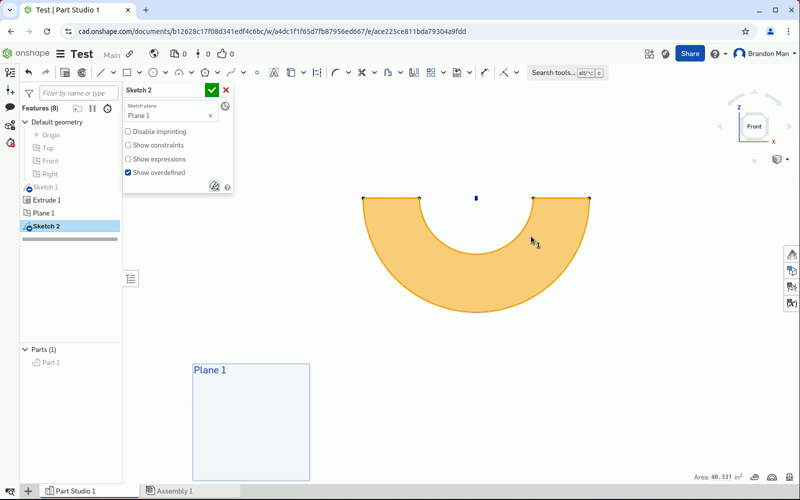
scroll(-6)
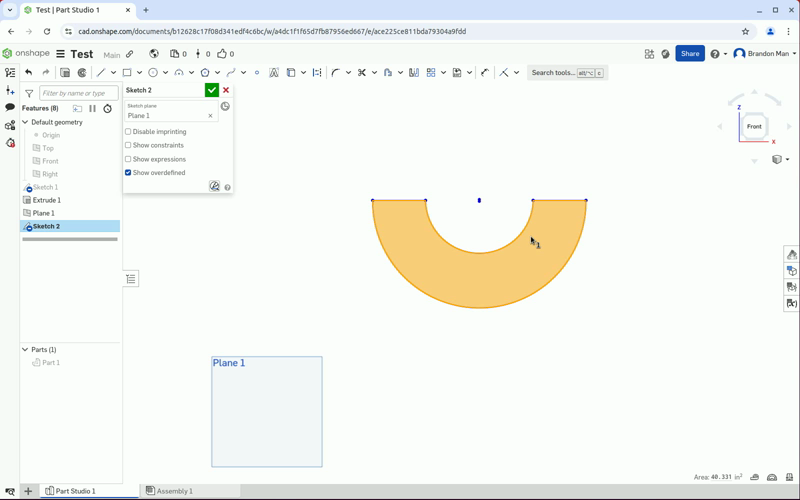
scroll(-6)
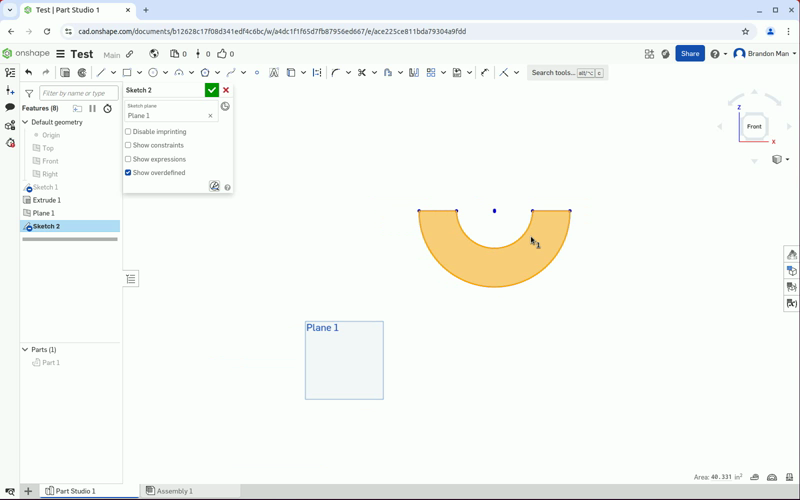
scroll(-6)
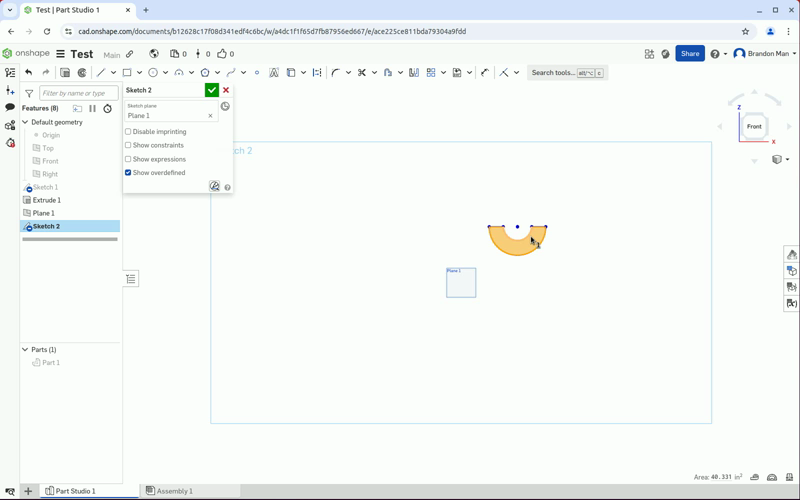
mouse_move(73, 352)
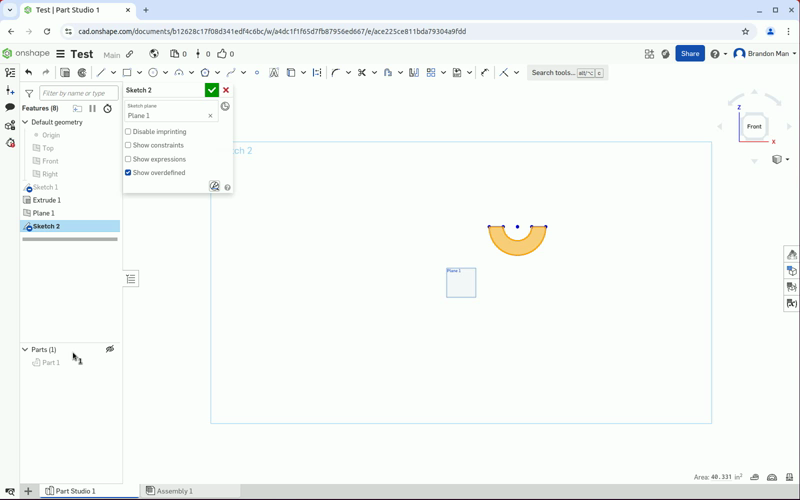
key(shift+y)
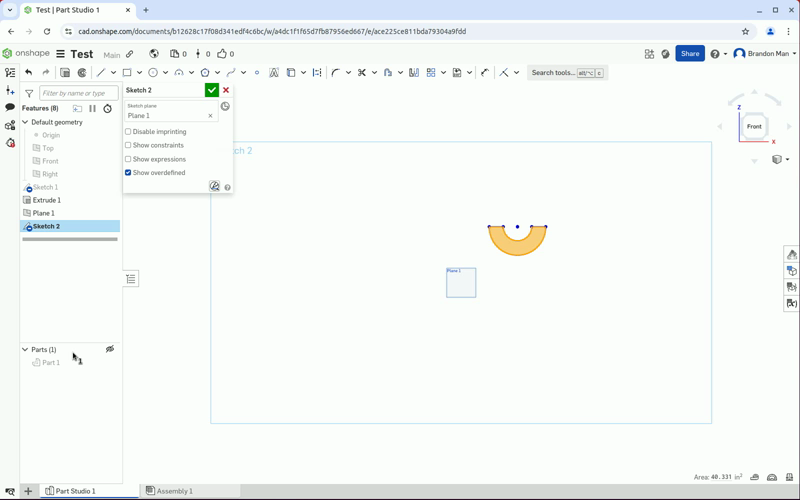
key(shift+e)
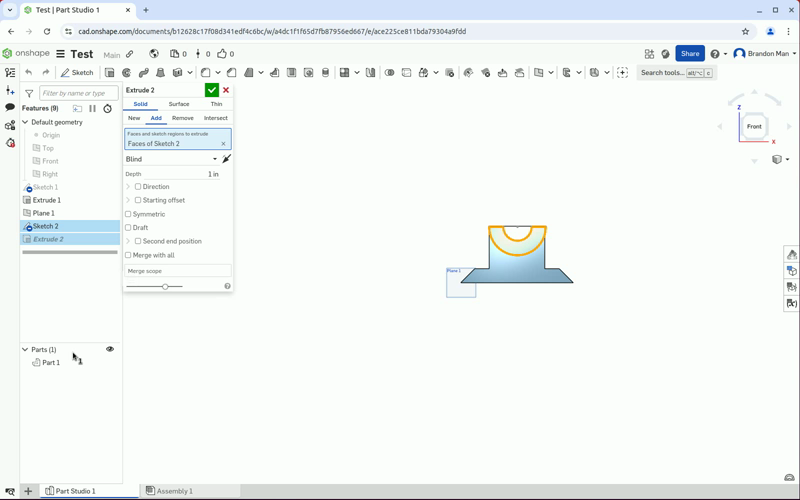
mouse_move(143, 106)
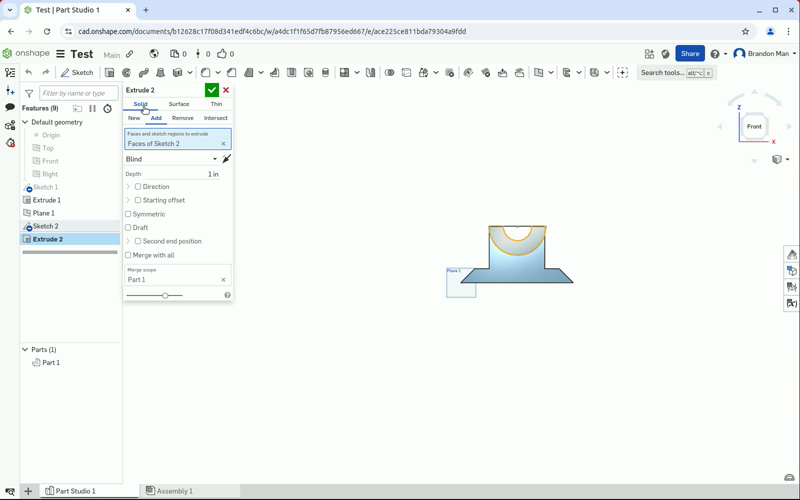
click(143, 106)
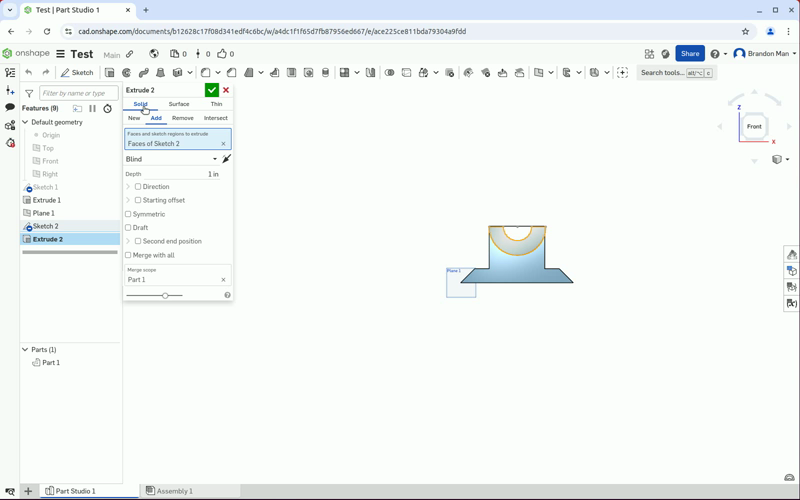
mouse_move(137, 120)
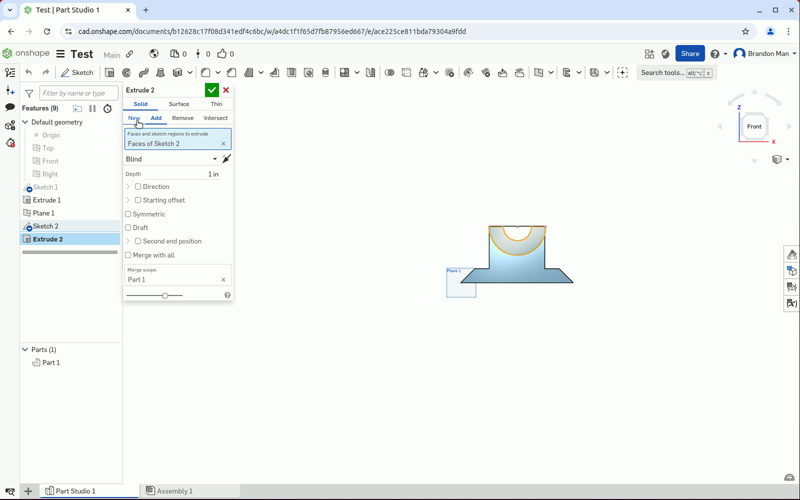
click(137, 120)
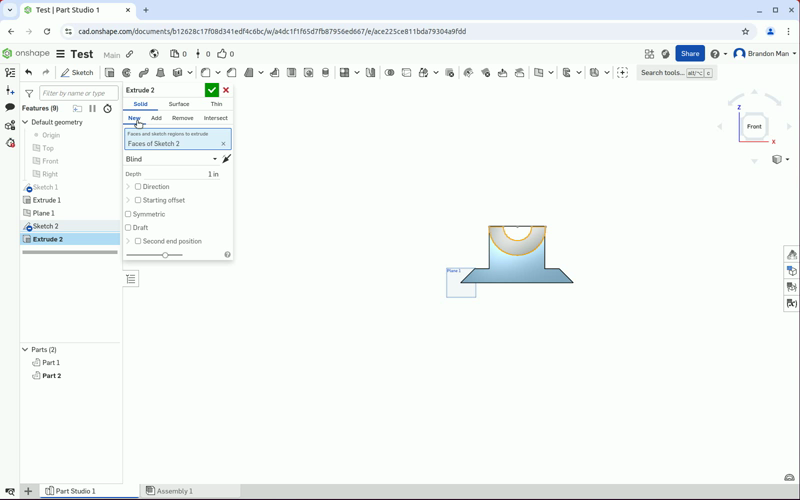
key(tab, 4)
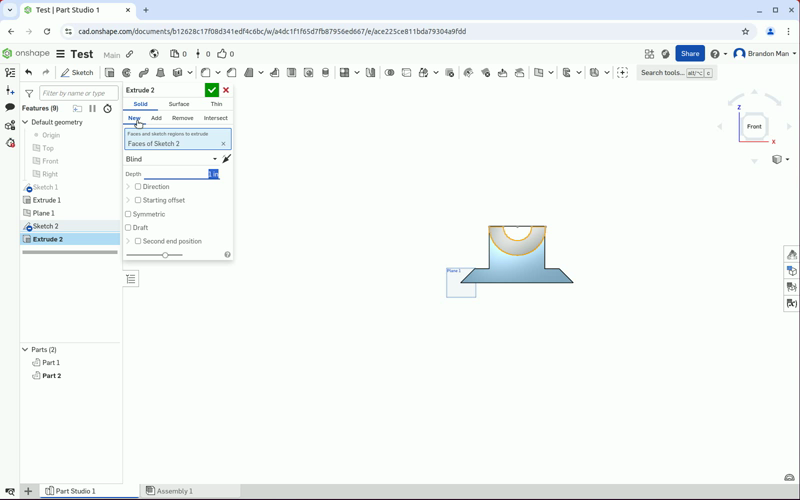
text(2.889)
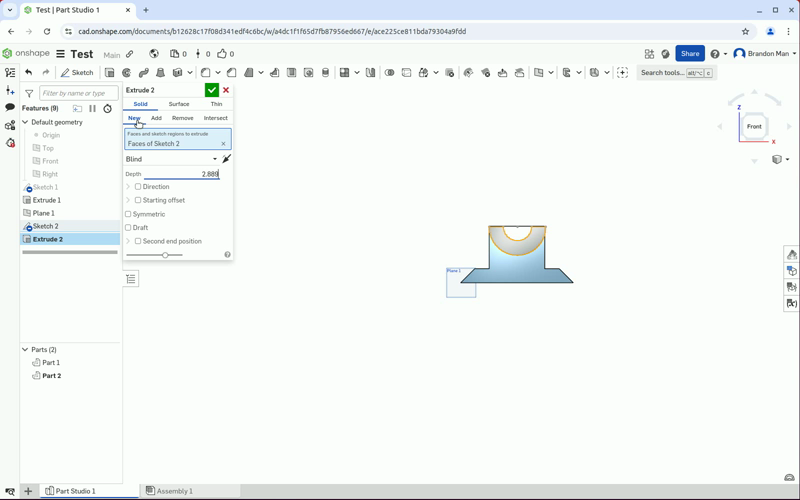
key(enter)
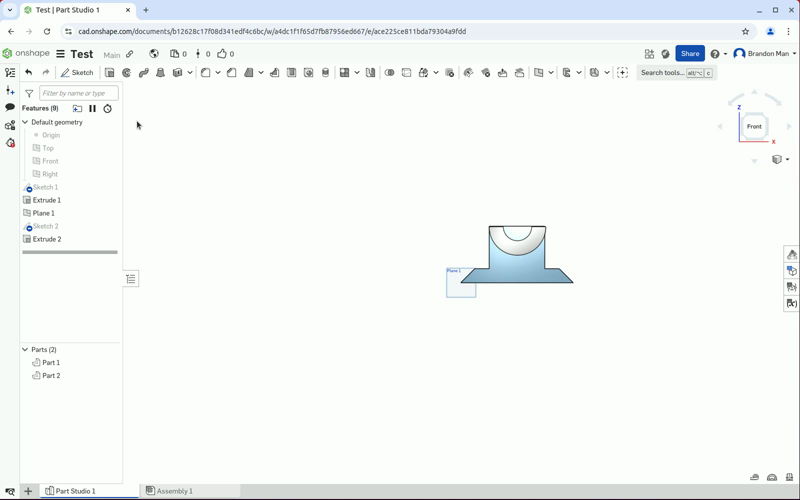
key(shift+h)
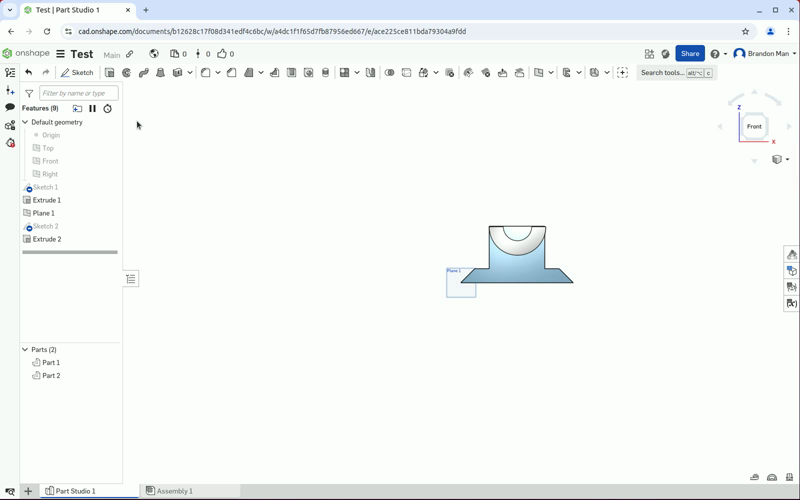
key(shift+h)
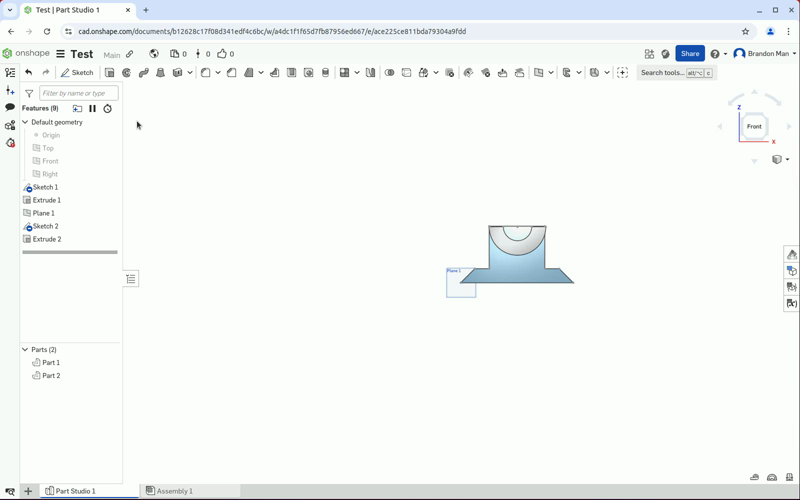
key(shift+7)
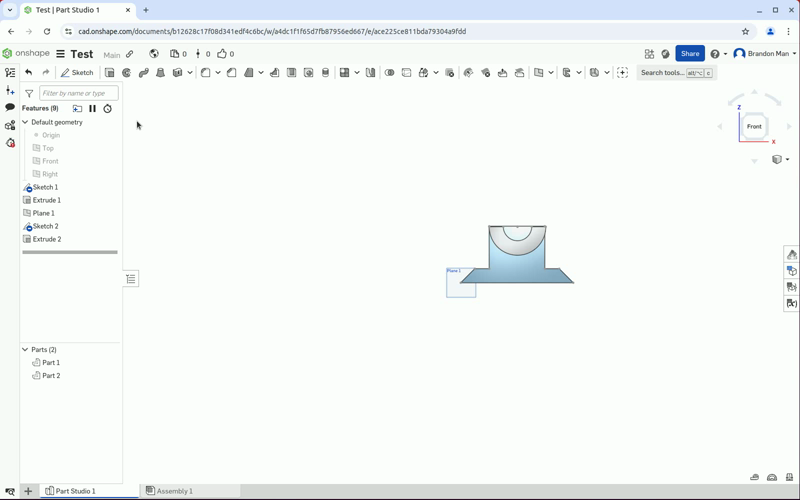
key(left, 2)
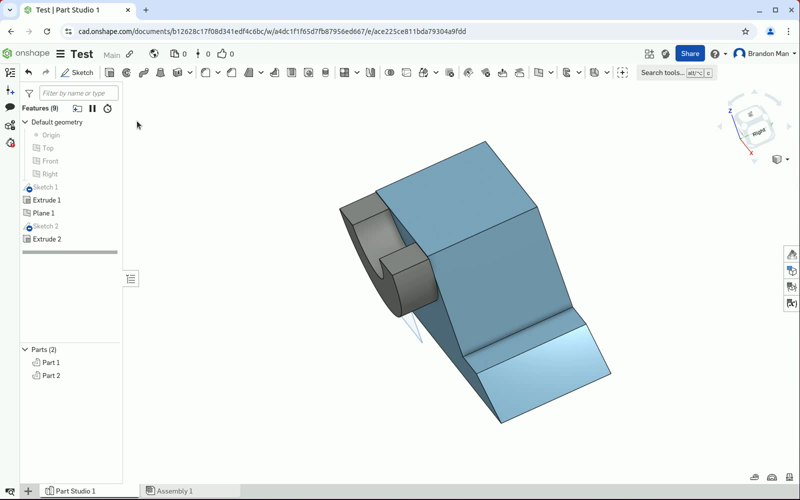
key(down, 2)
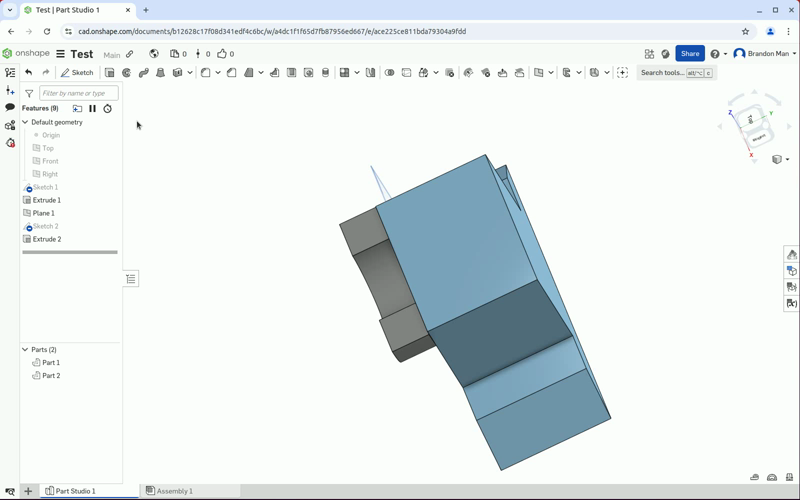
key(up, 2)
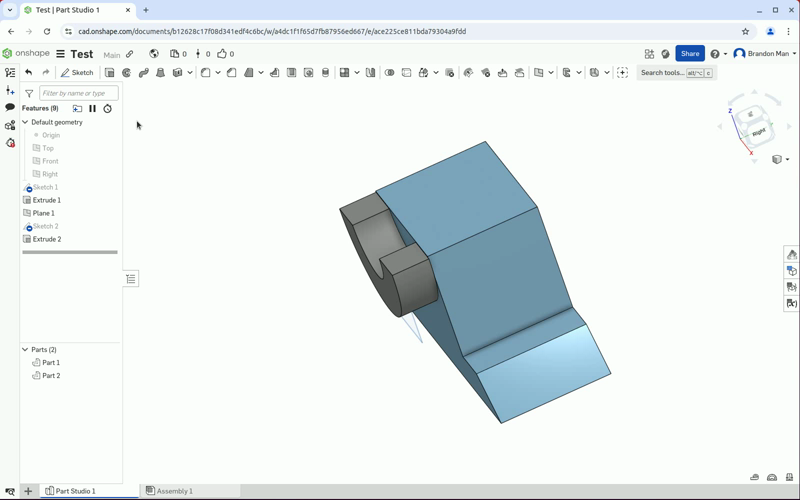
key(right, 2)
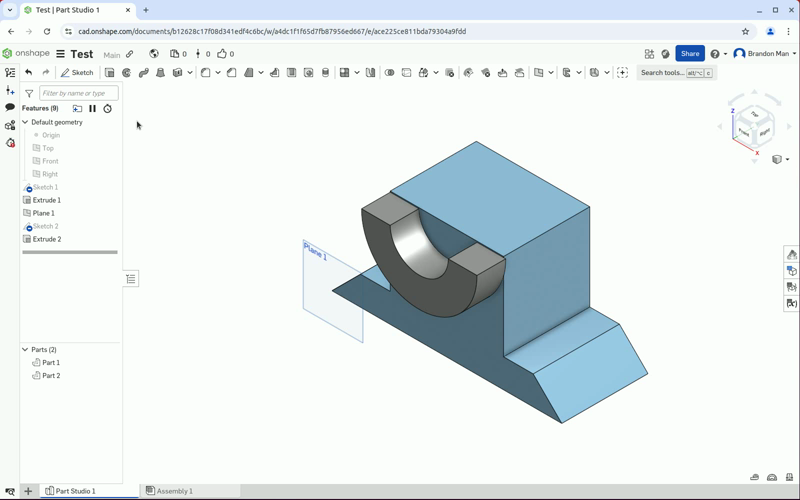
mouse_move(73, 189)
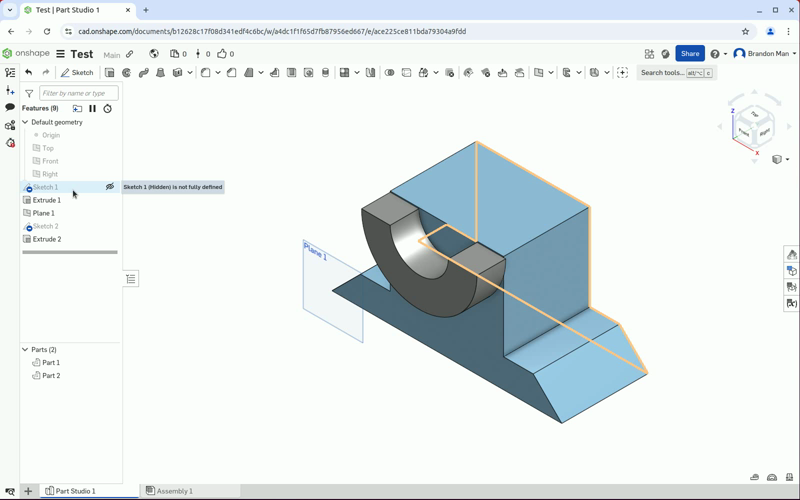
click(73, 189)